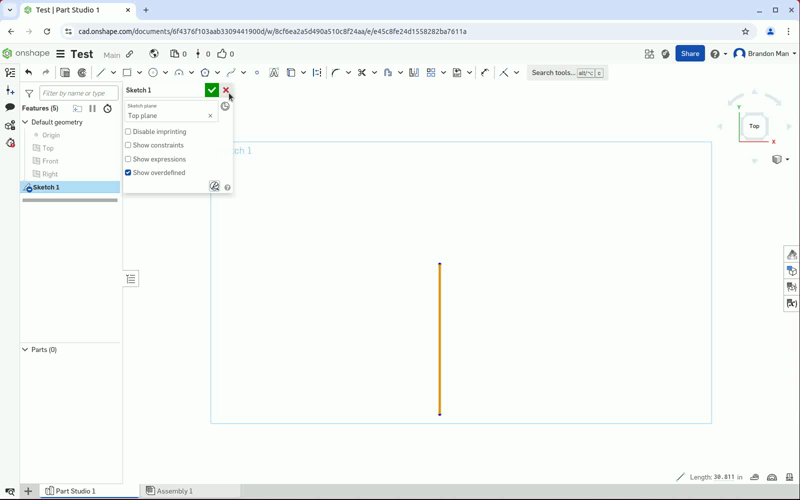
key(shift+h)
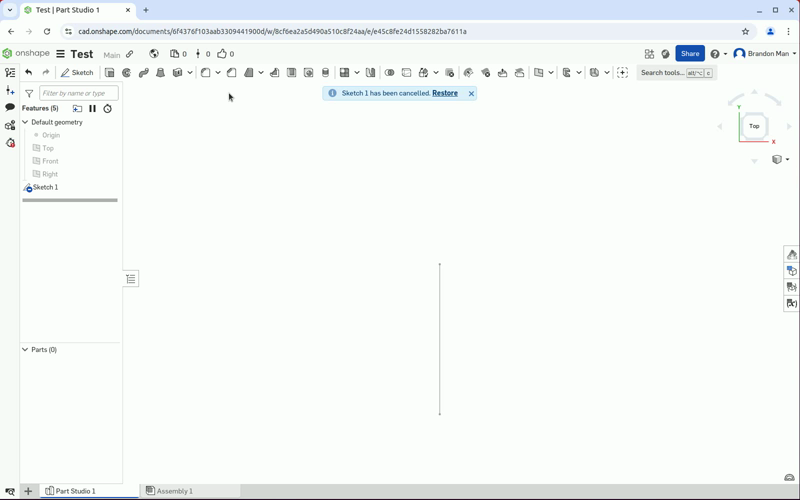
mouse_move(73, 352)
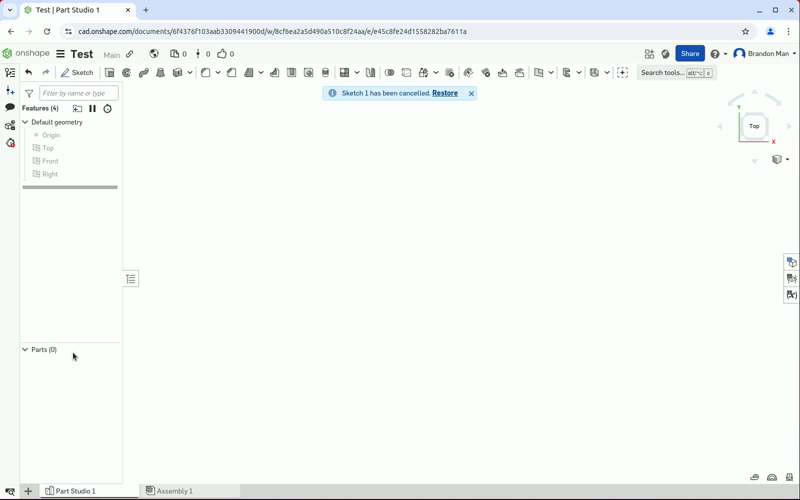
key(y)
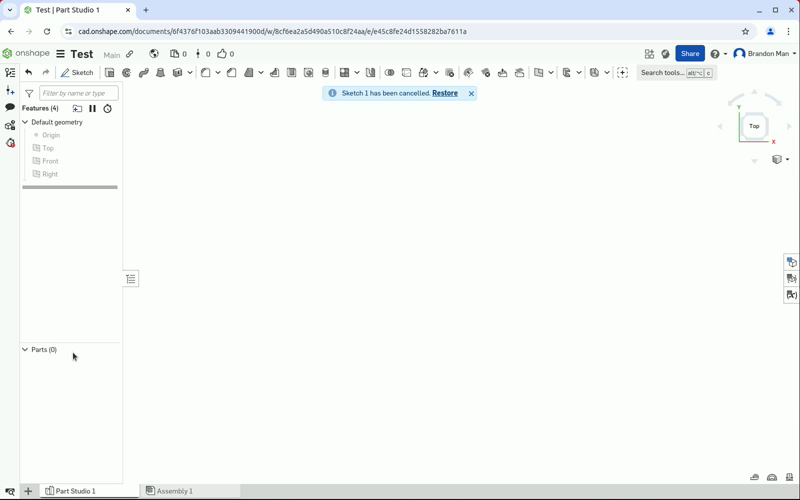
key(shift+p)
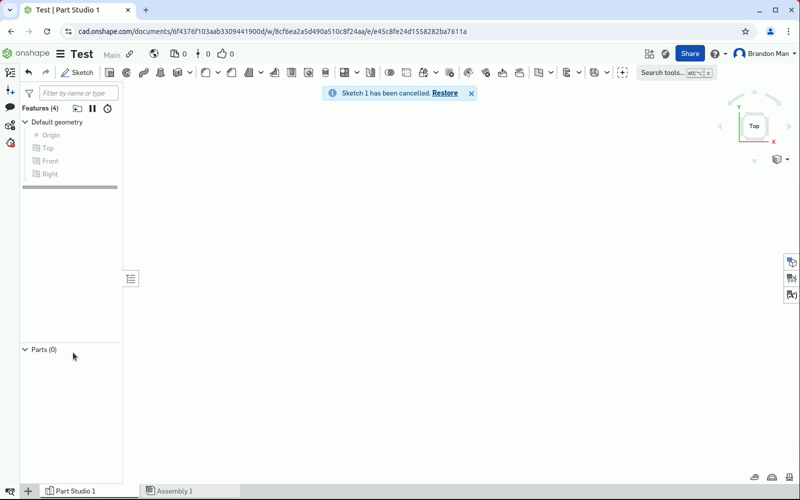
key(space)
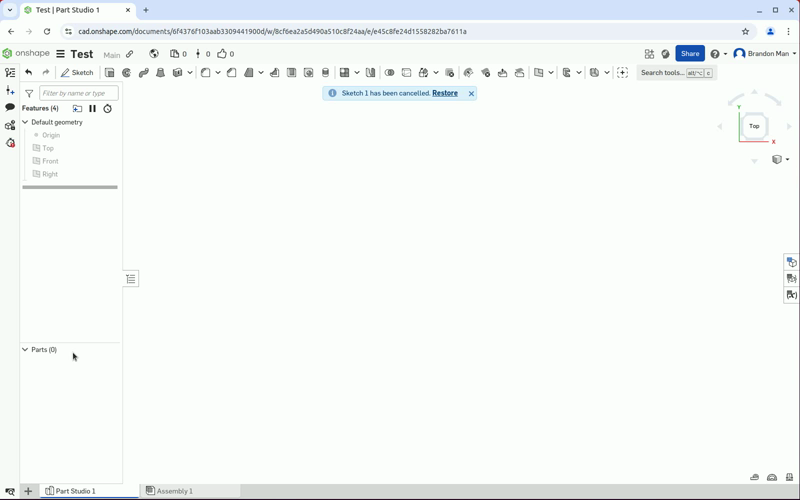
key_down(shift)
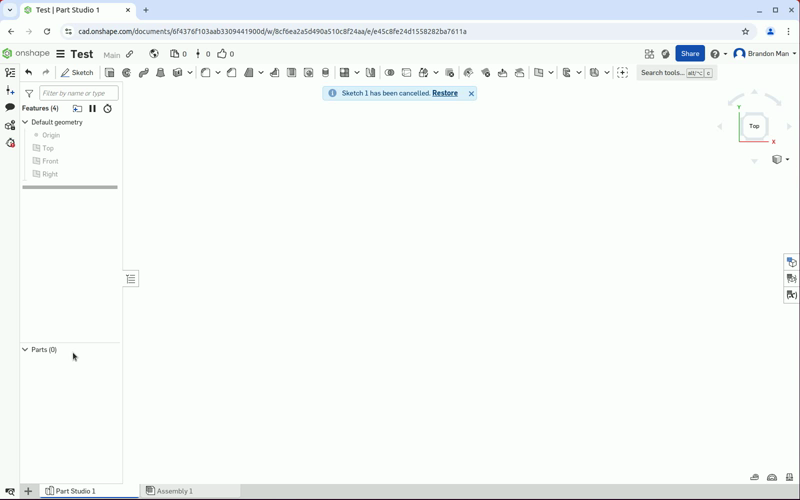
key(up)
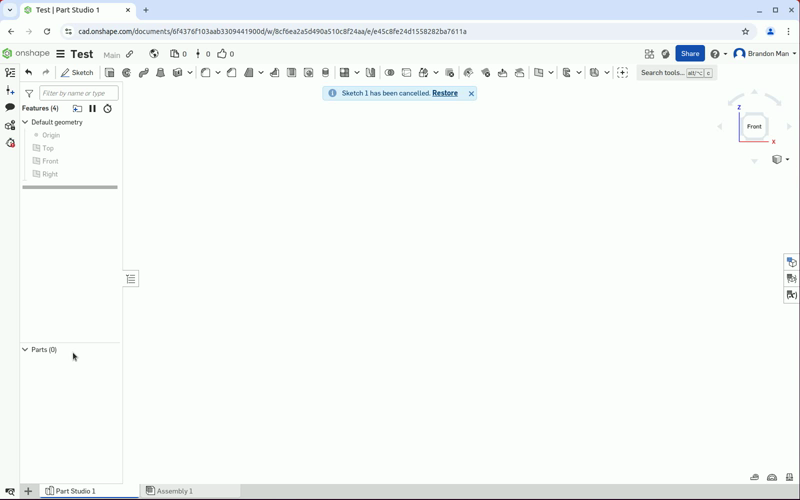
key_up(shift)
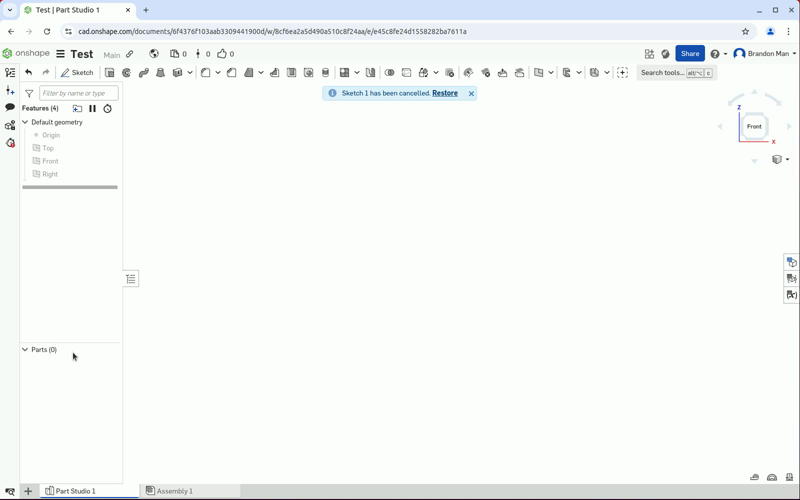
mouse_move(73, 352)
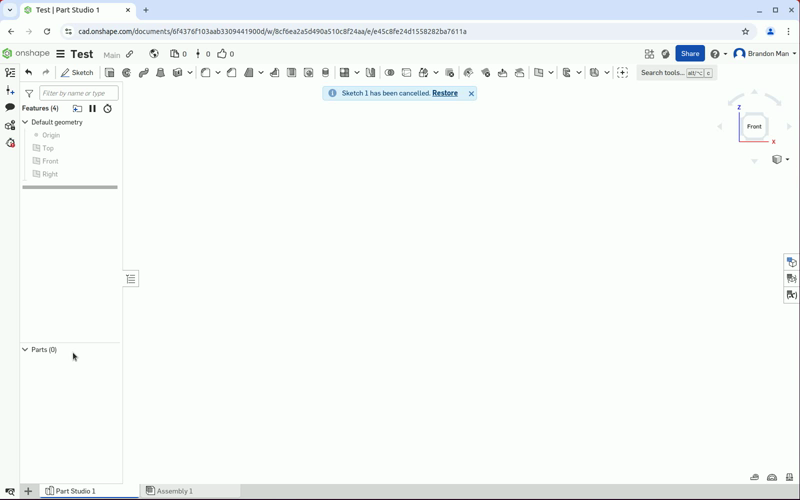
key(shift+y)
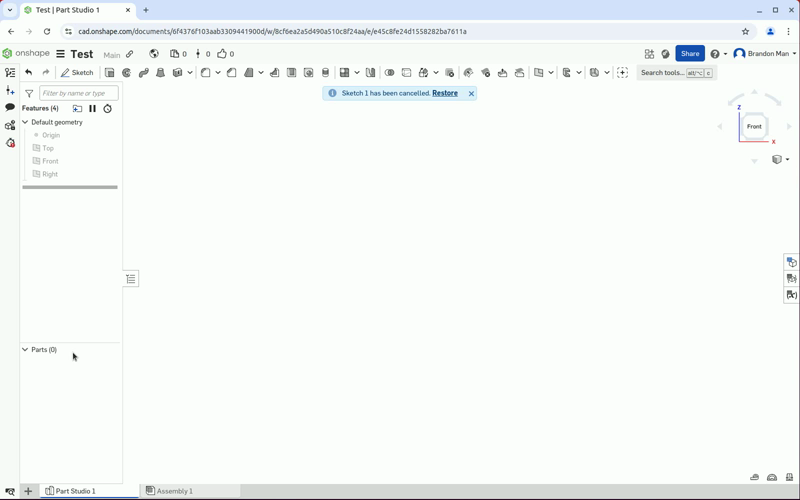
key(shift+s)
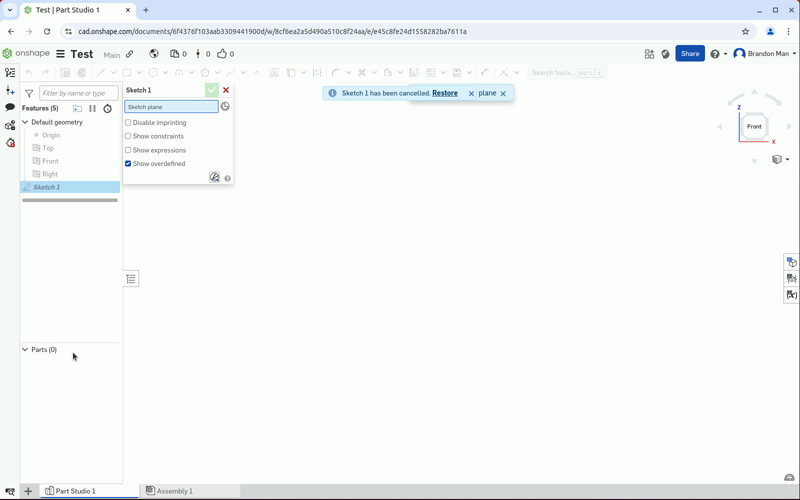
mouse_move(73, 163)
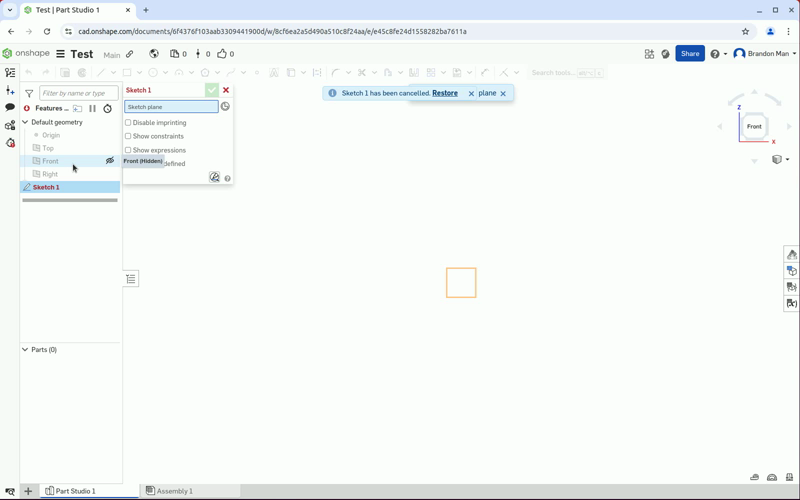
click(73, 163)
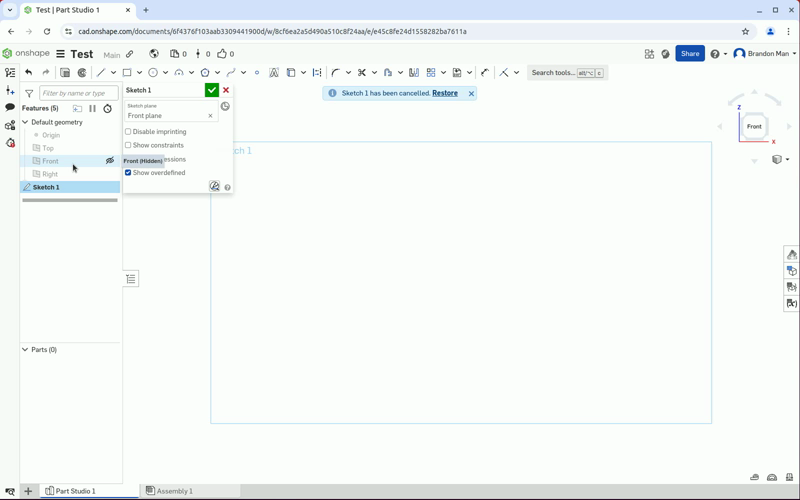
mouse_move(73, 352)
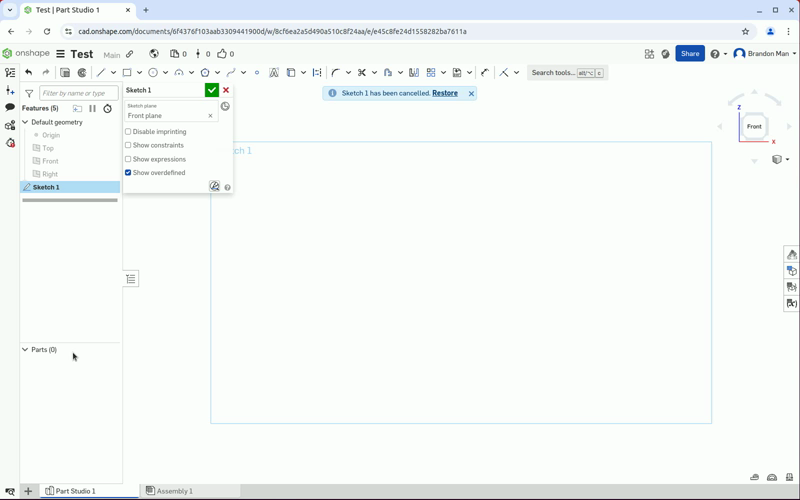
key(y)
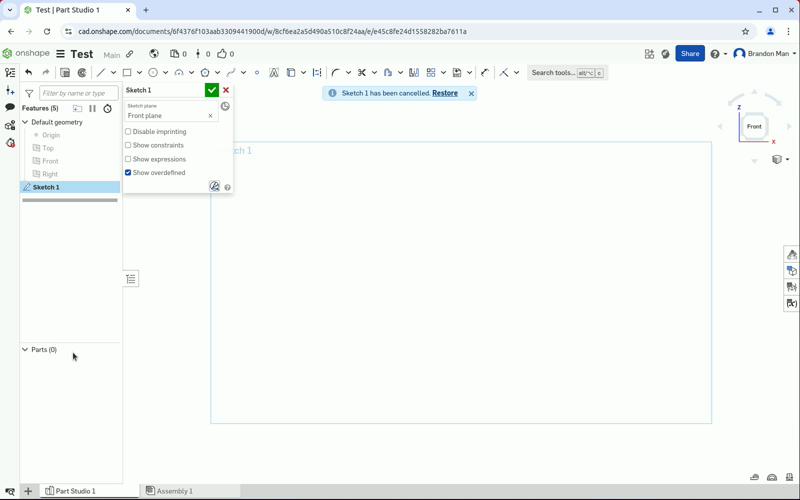
key(l)
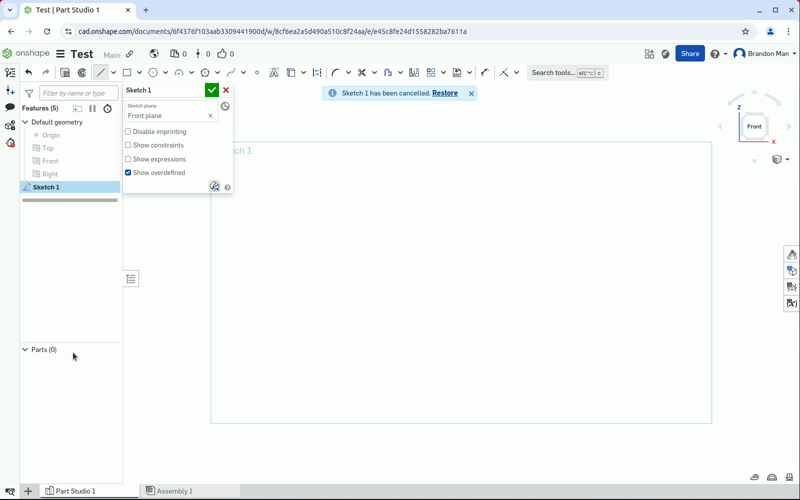
key_down(shift)
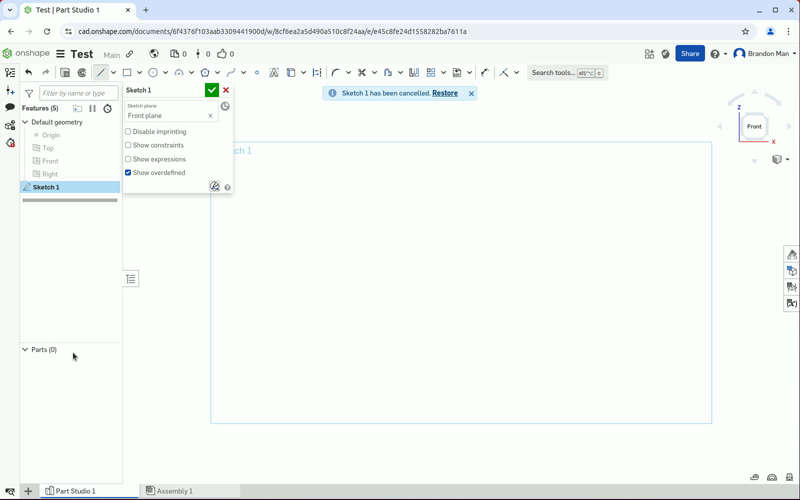
mouse_move(348, 340)
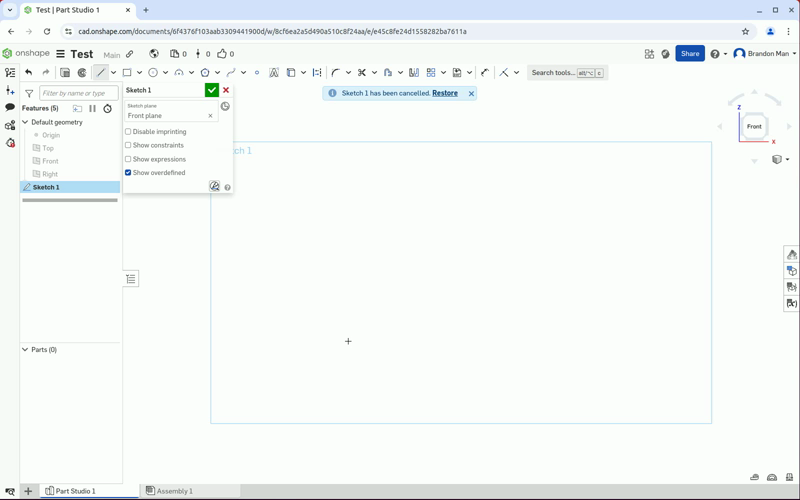
click(348, 340)
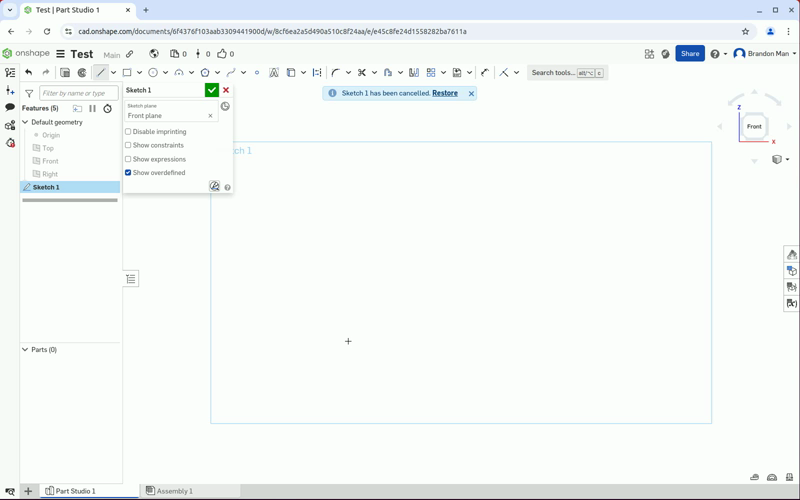
key_up(shift)
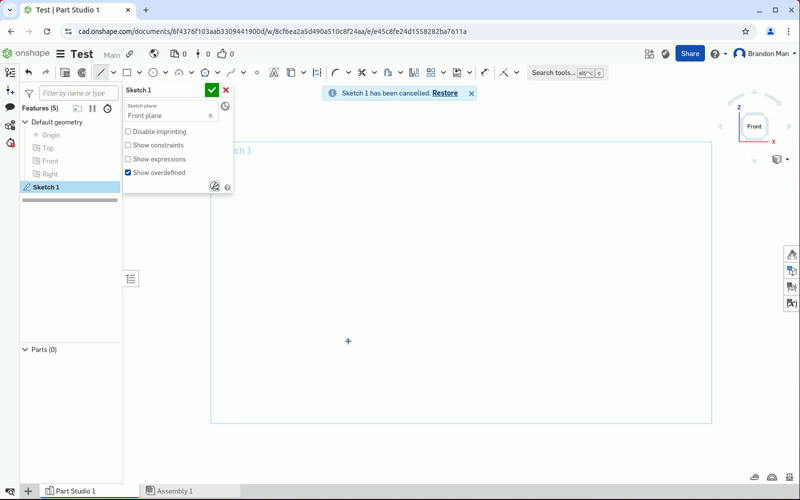
key_down(shift)
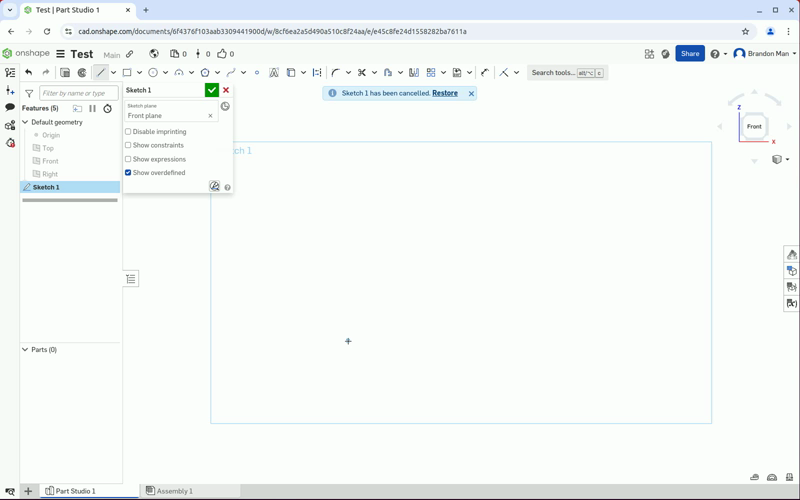
mouse_move(543, 340)
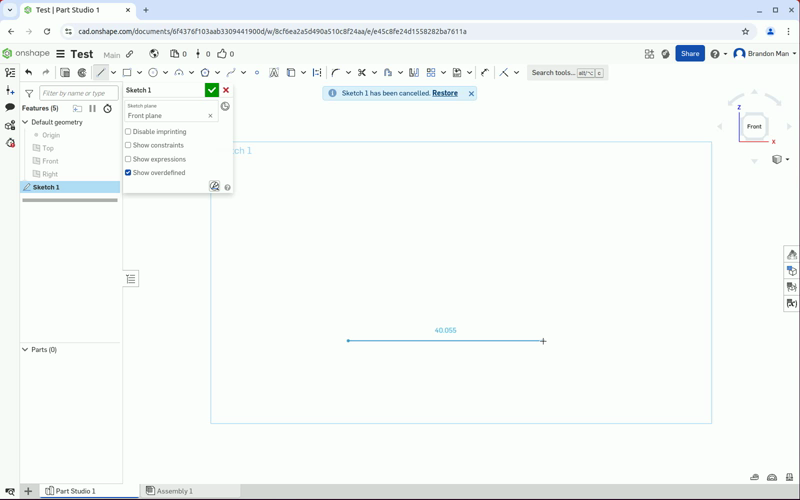
click(543, 340)
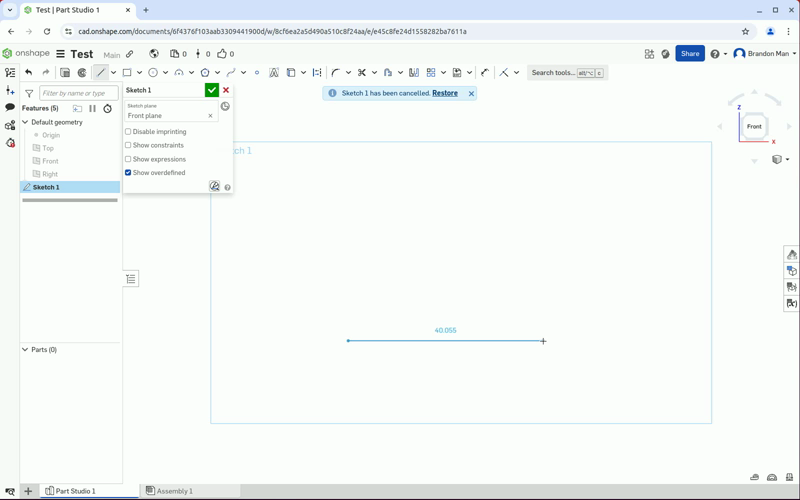
key_up(shift)
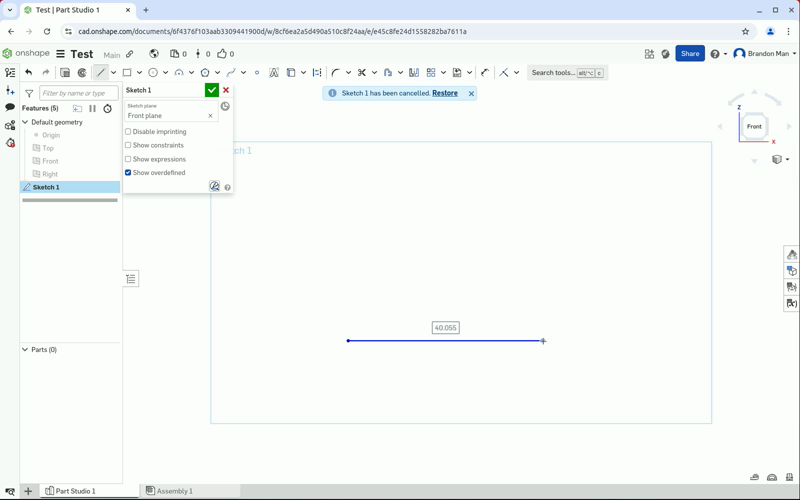
key_down(shift)
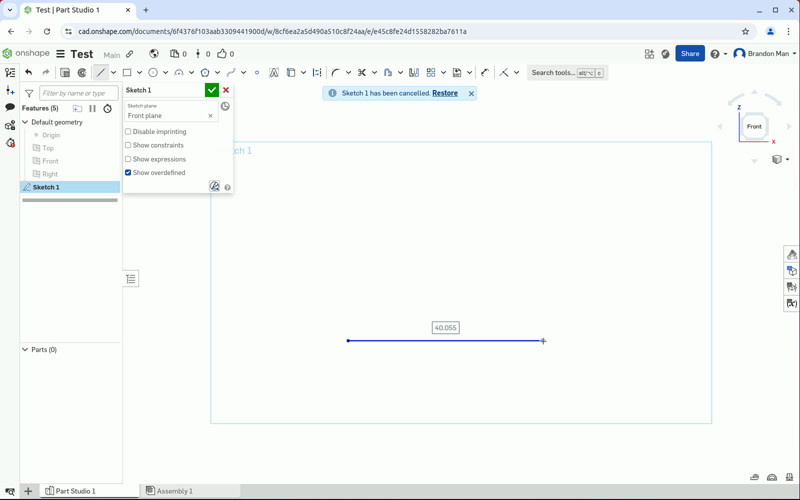
mouse_move(543, 221)
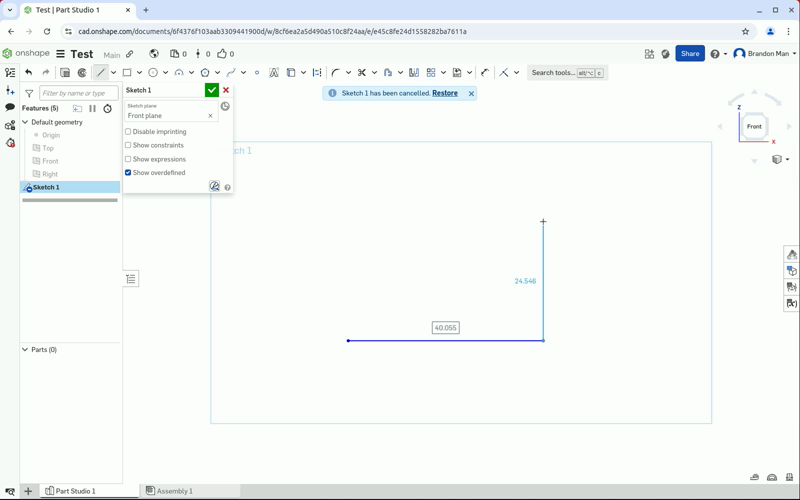
click(543, 221)
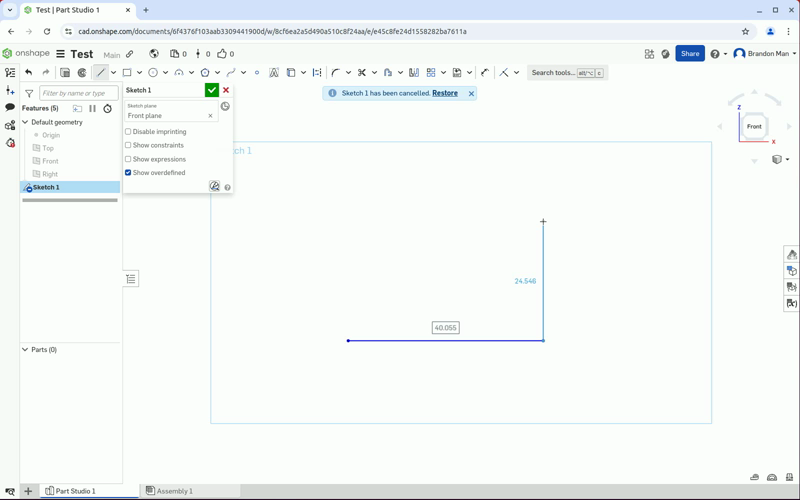
key_up(shift)
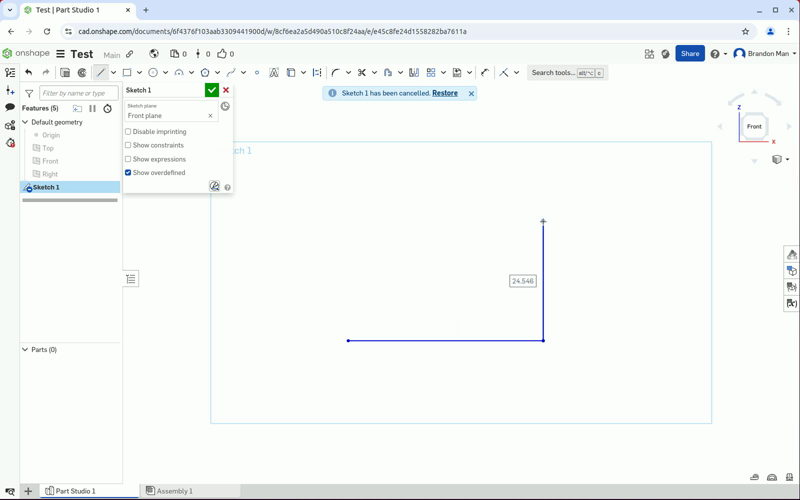
key_down(shift)
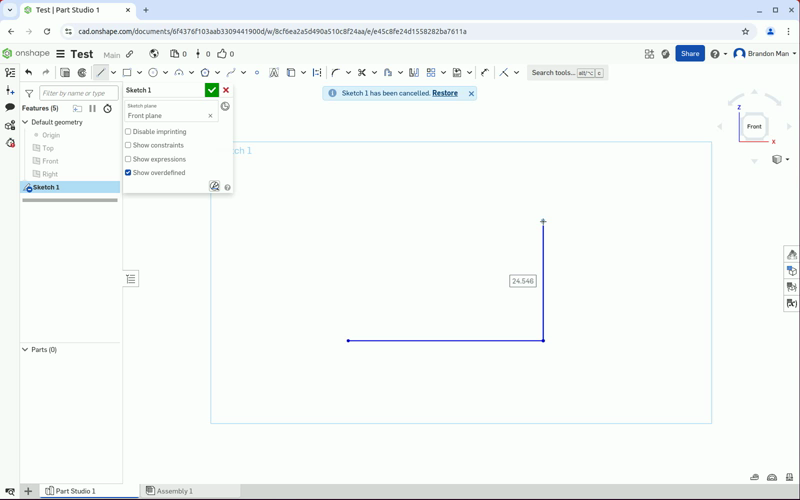
mouse_move(348, 221)
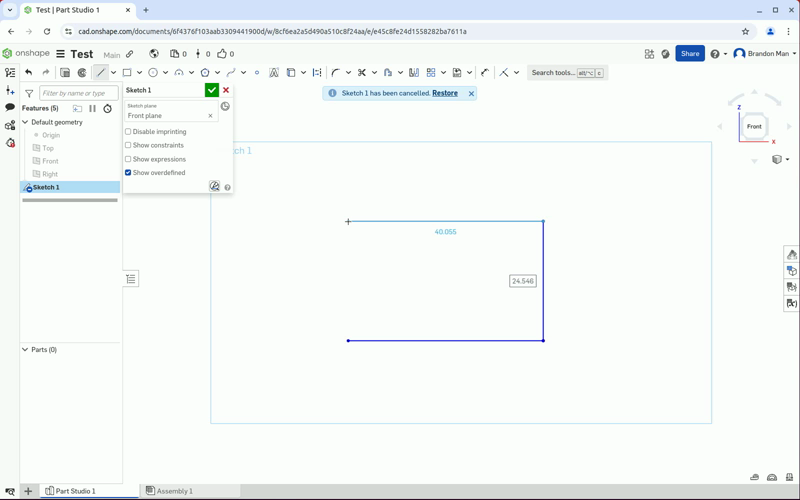
click(348, 221)
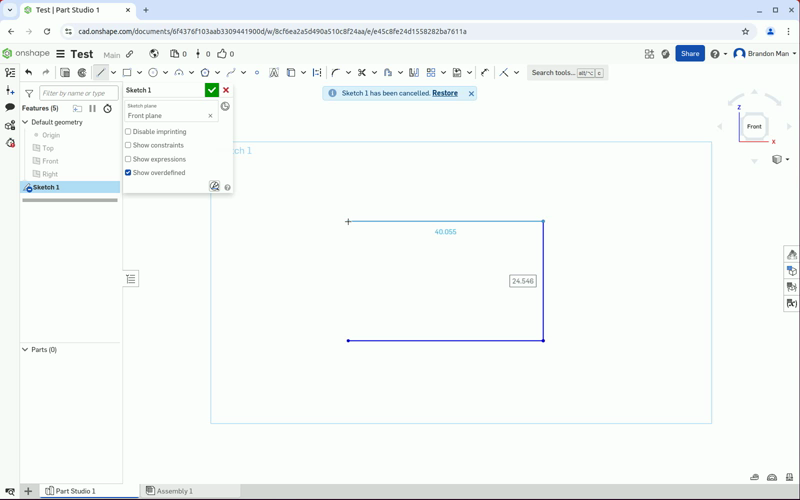
key_up(shift)
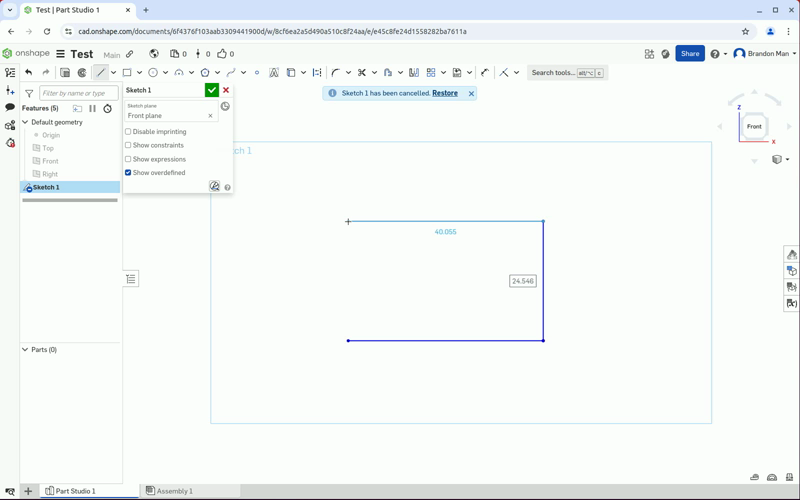
key_down(shift)
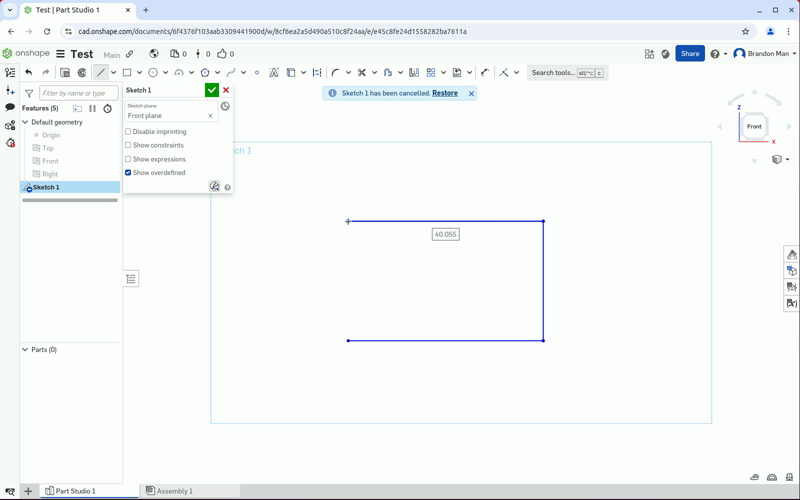
mouse_move(348, 340)
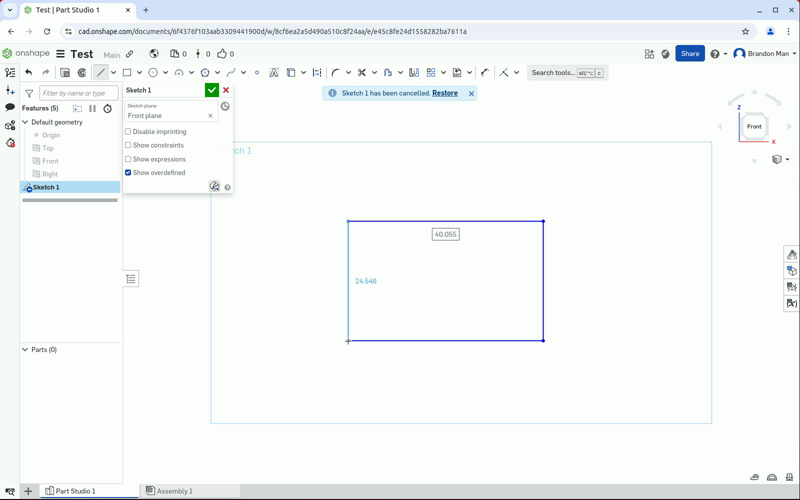
key_up(shift)
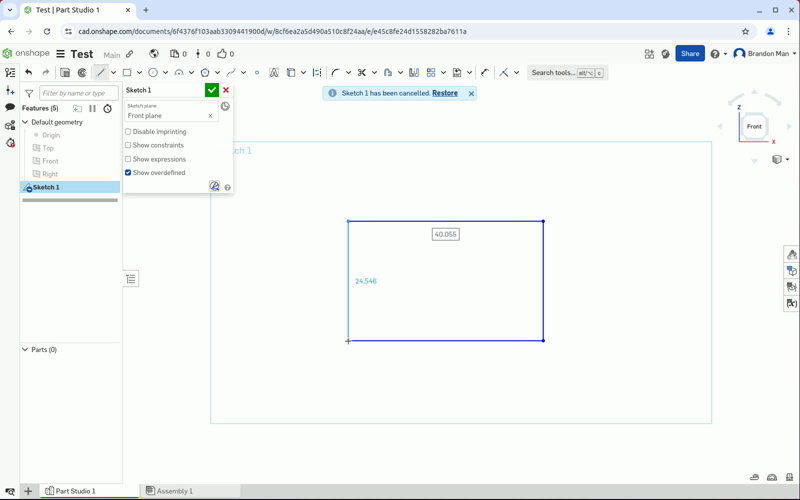
click(348, 340)
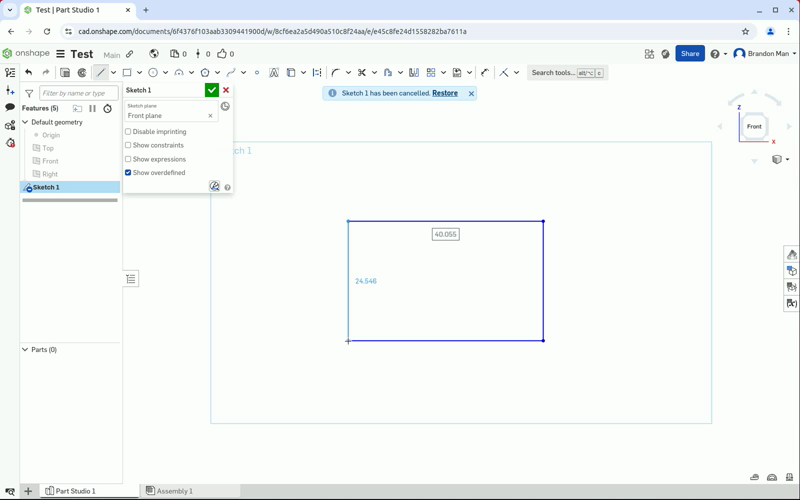
key(esc)
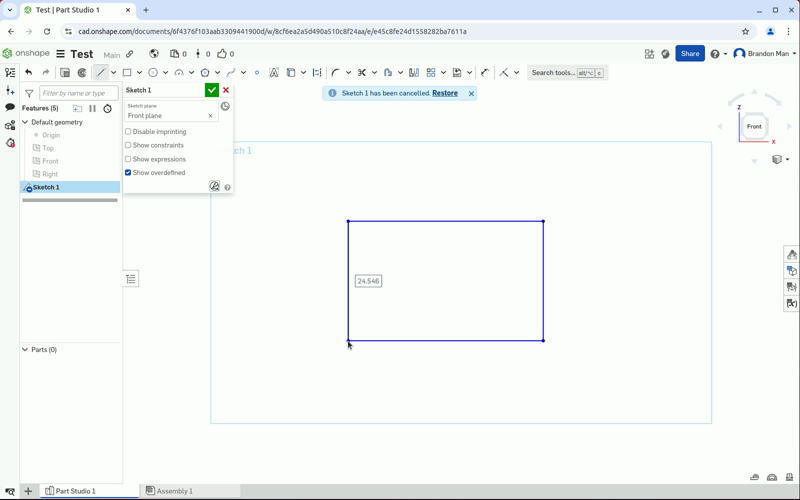
mouse_move(387, 257)
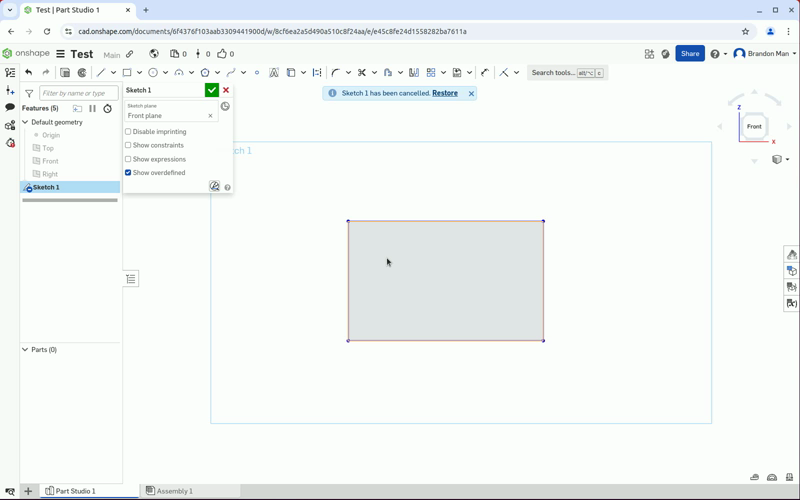
click(387, 257)
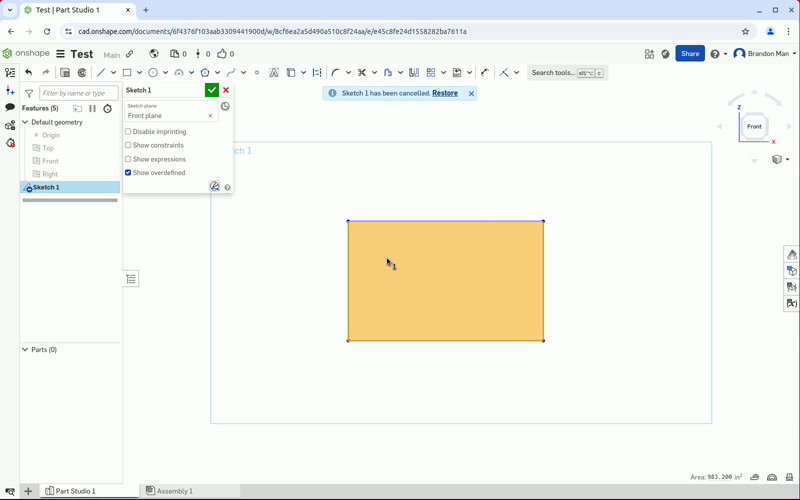
mouse_move(73, 352)
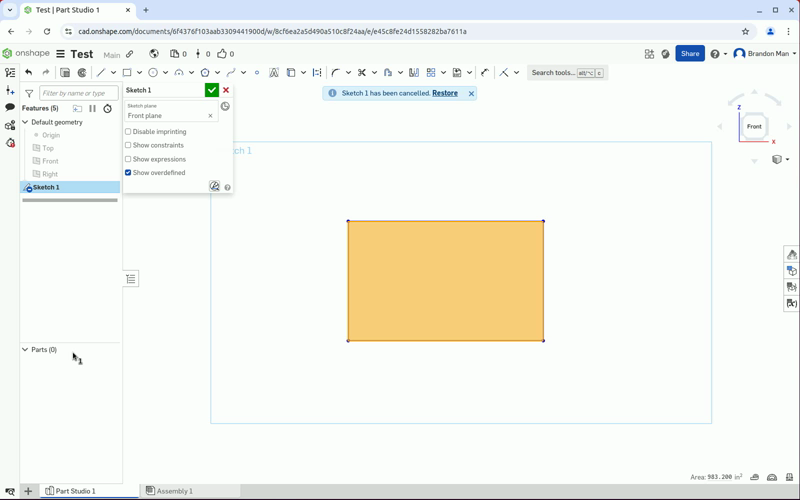
key(shift+y)
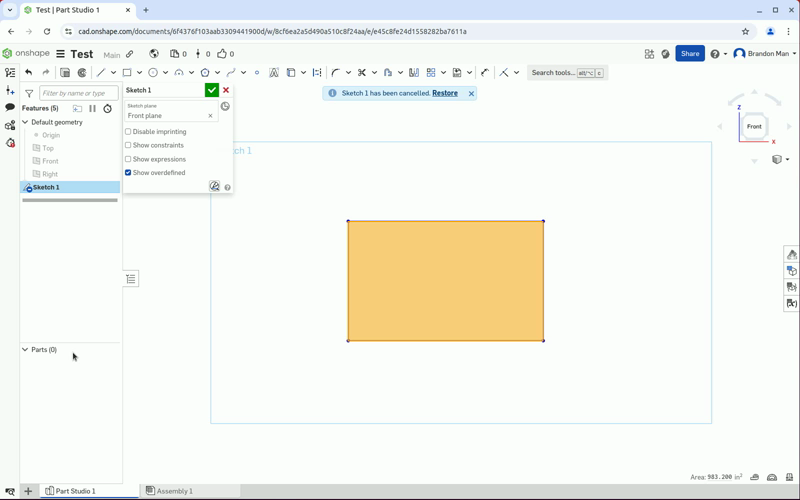
key(shift+e)
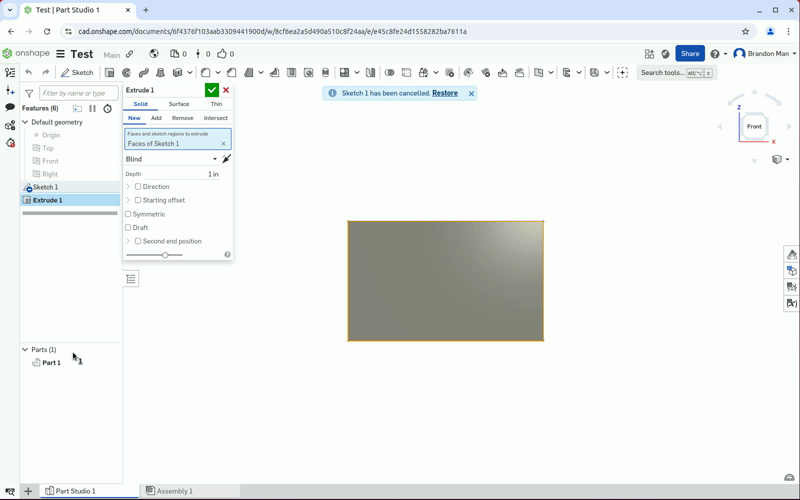
mouse_move(143, 106)
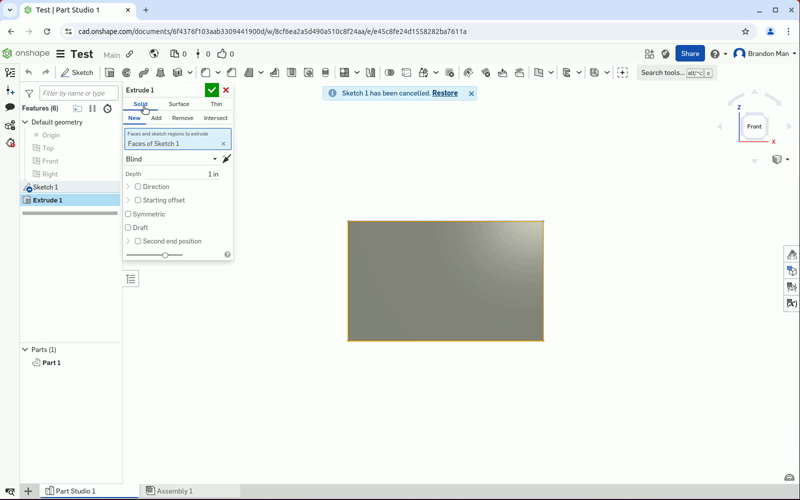
click(143, 106)
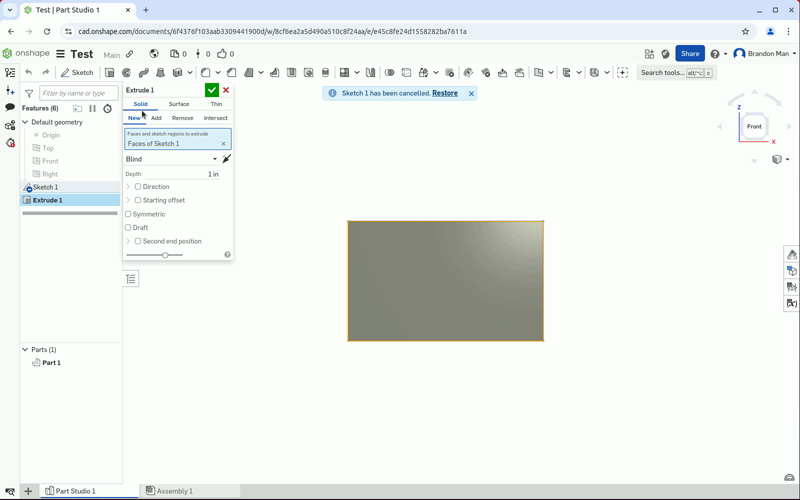
mouse_move(137, 120)
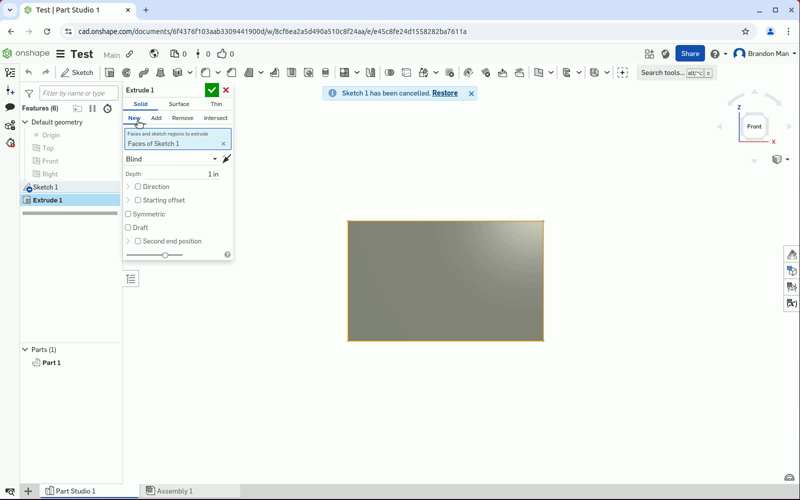
click(137, 120)
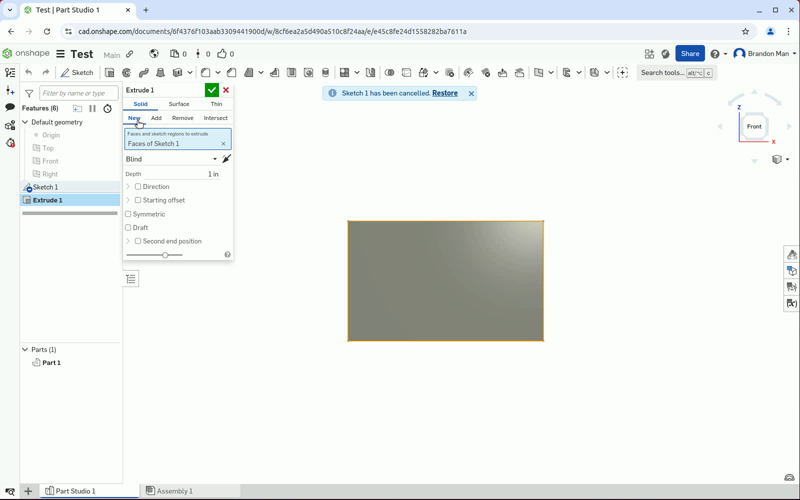
key(tab, 4)
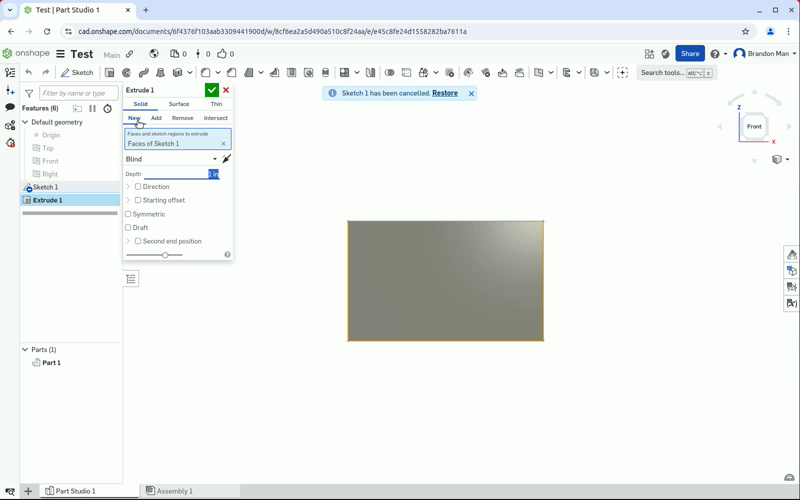
text(0.722)
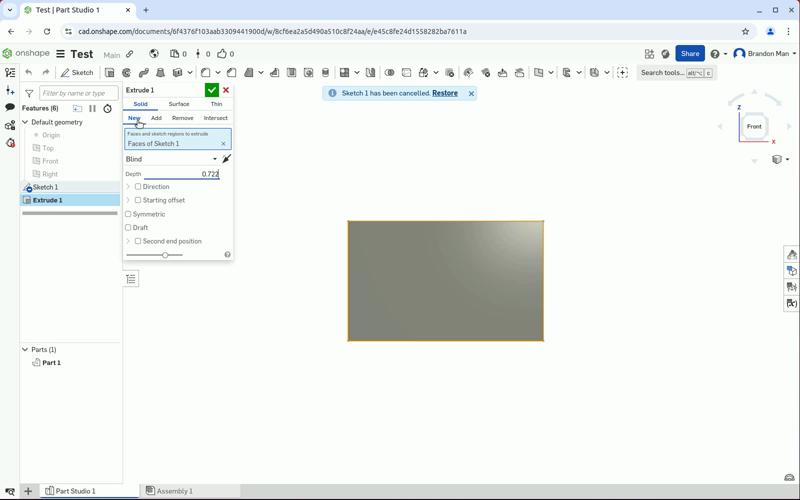
key(enter)
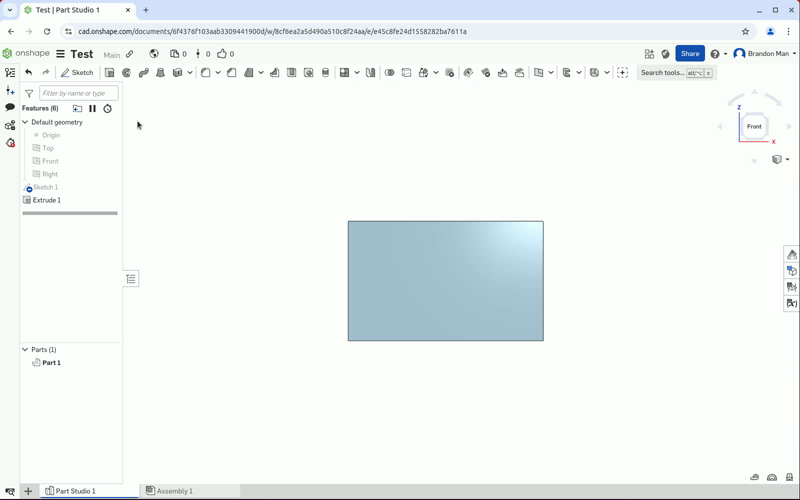
key(shift+h)
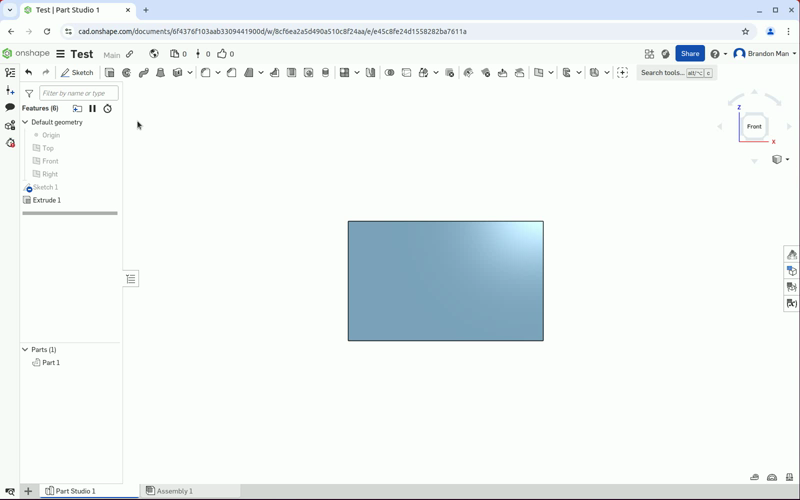
key(shift+h)
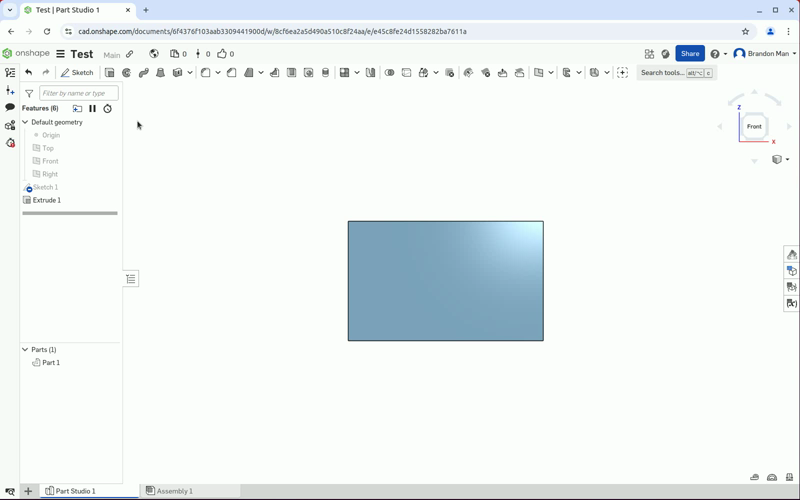
mouse_move(73, 189)
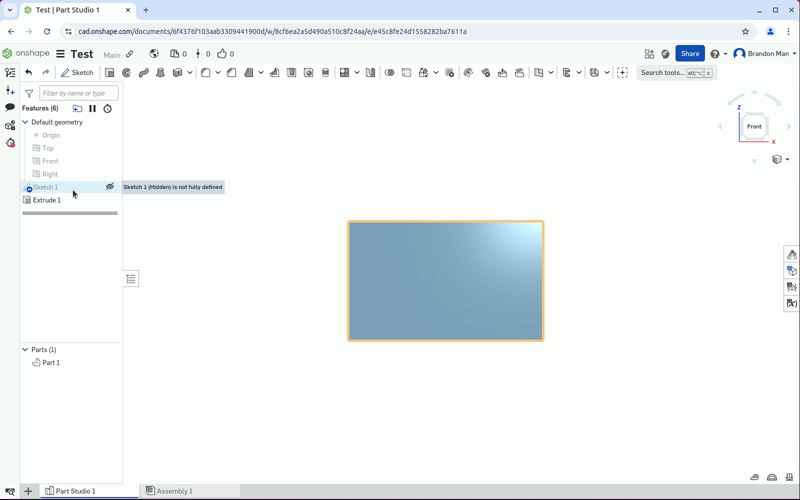
click(73, 189)
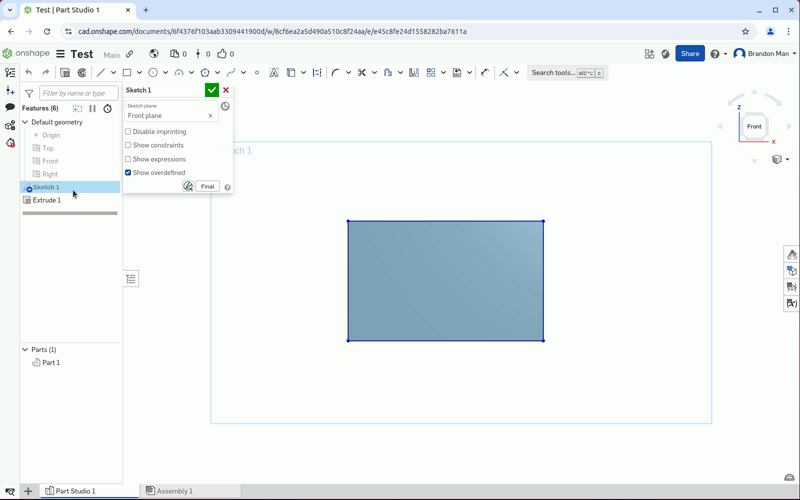
mouse_move(229, 92)
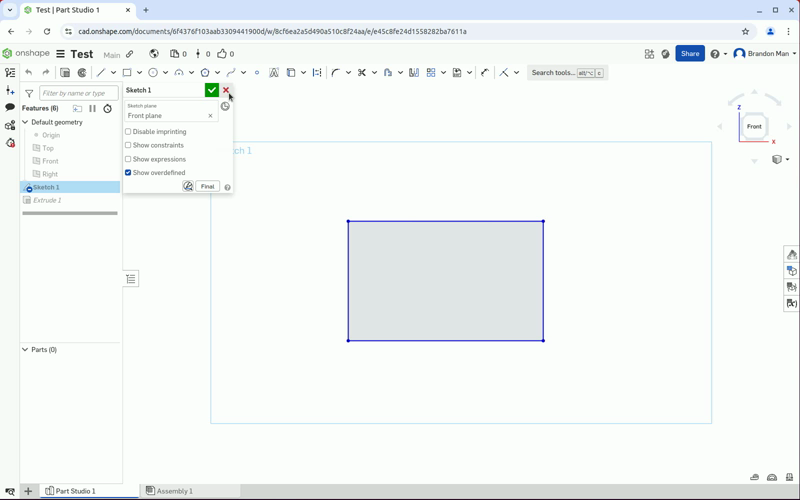
click(229, 92)
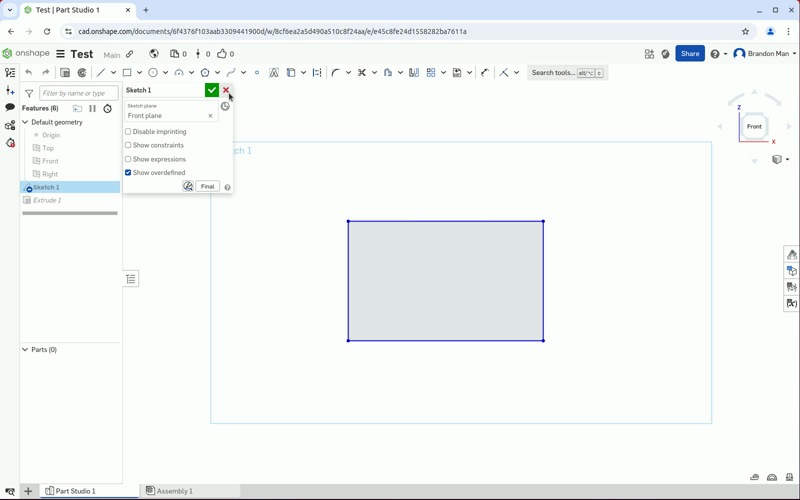
key(shift+s)
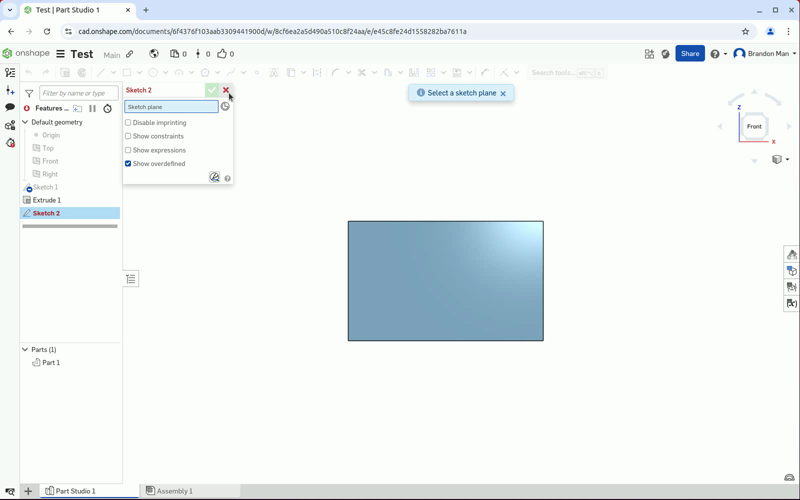
mouse_move(73, 163)
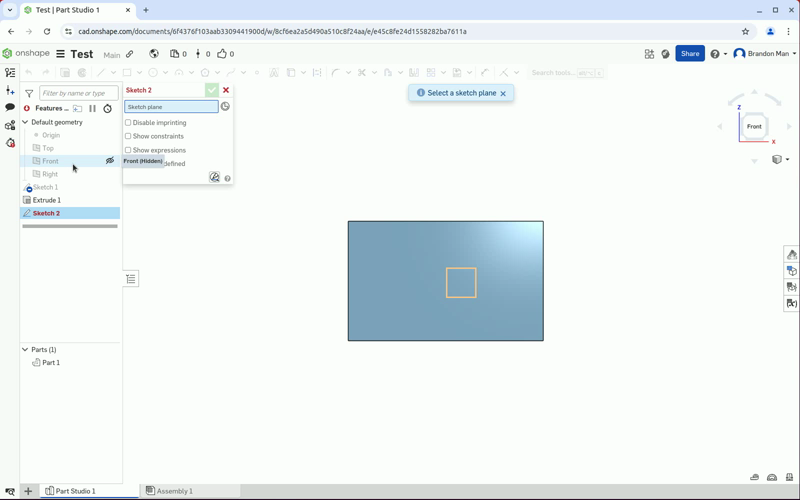
click(73, 163)
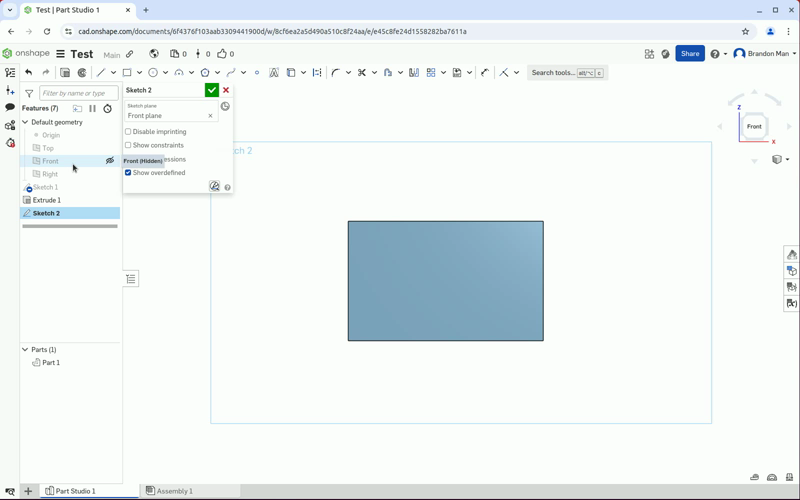
mouse_move(73, 352)
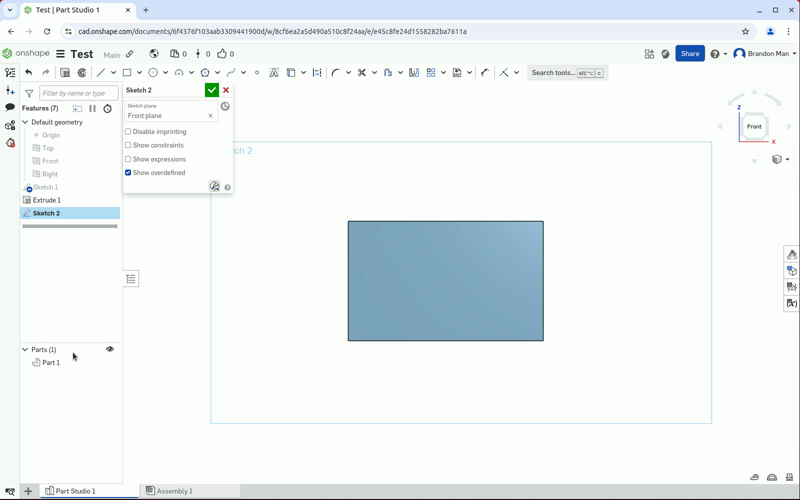
key(y)
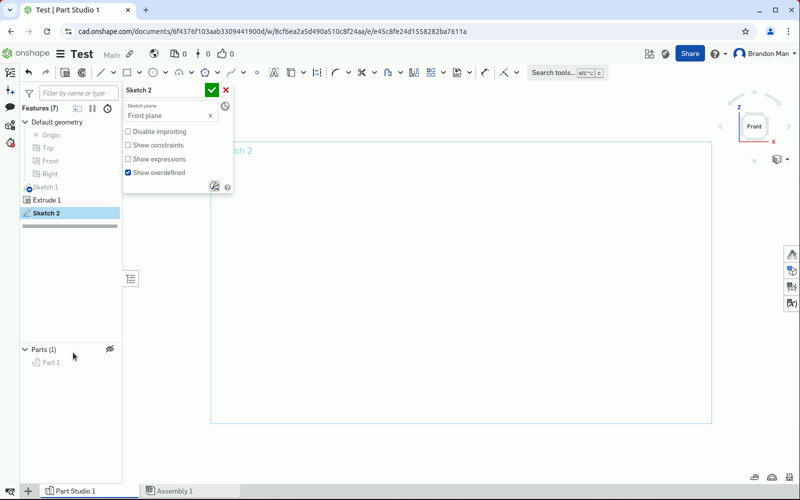
key(l)
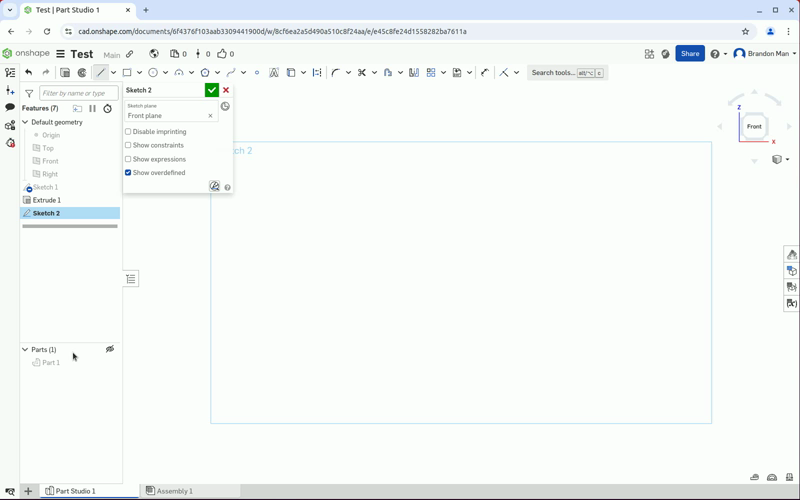
key_down(shift)
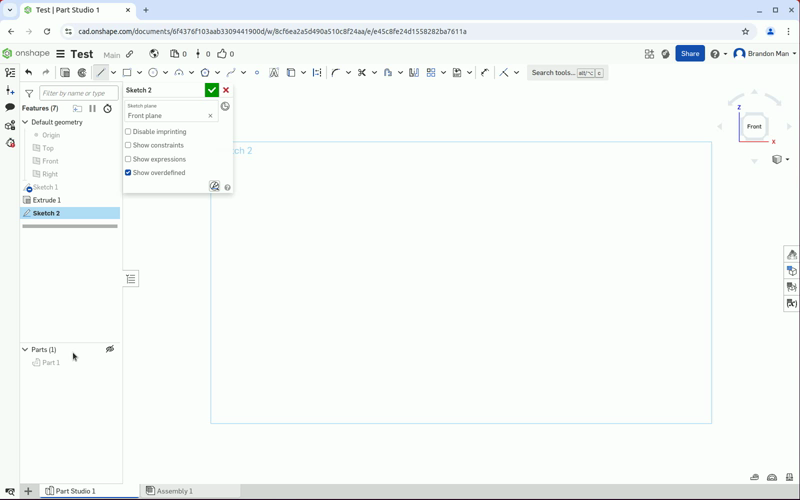
mouse_move(348, 340)
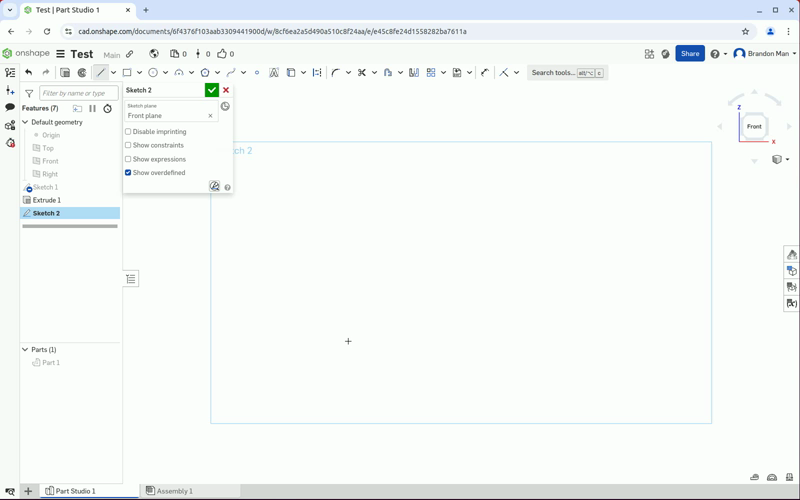
click(348, 340)
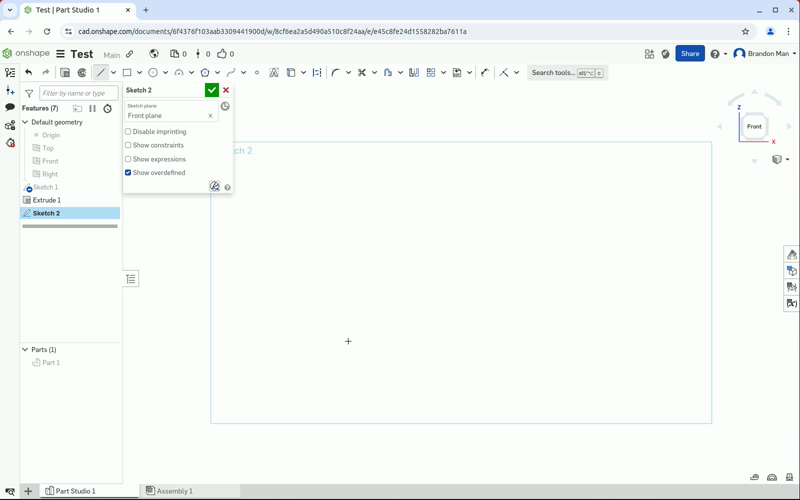
key_up(shift)
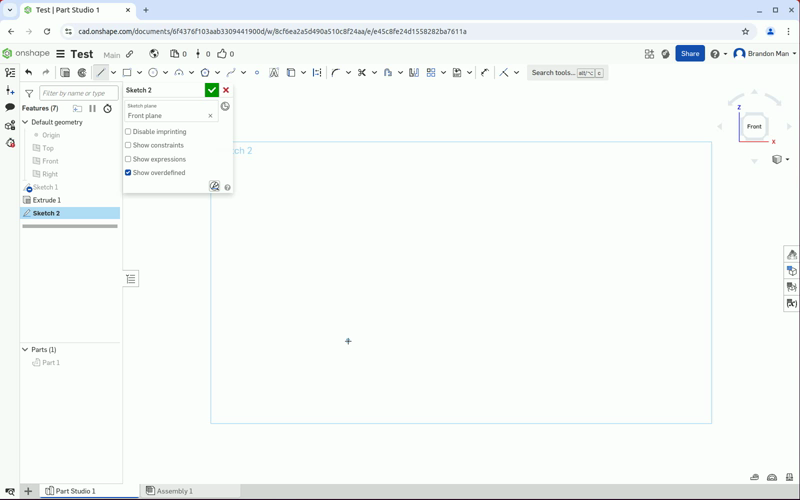
key_down(shift)
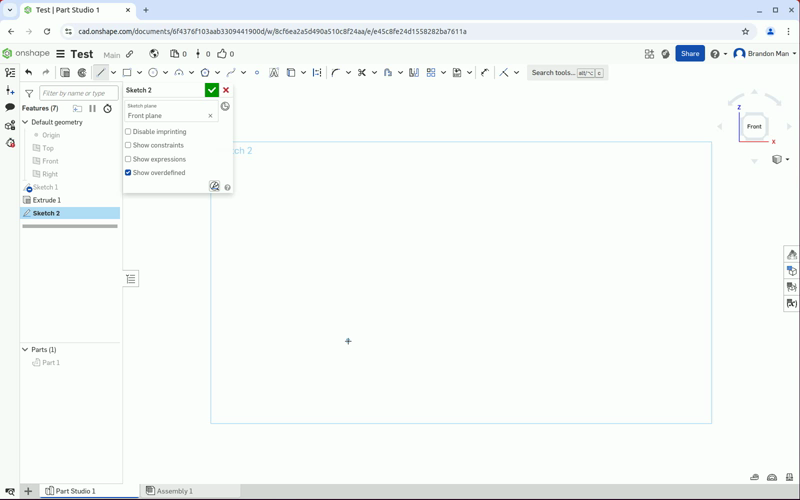
mouse_move(543, 340)
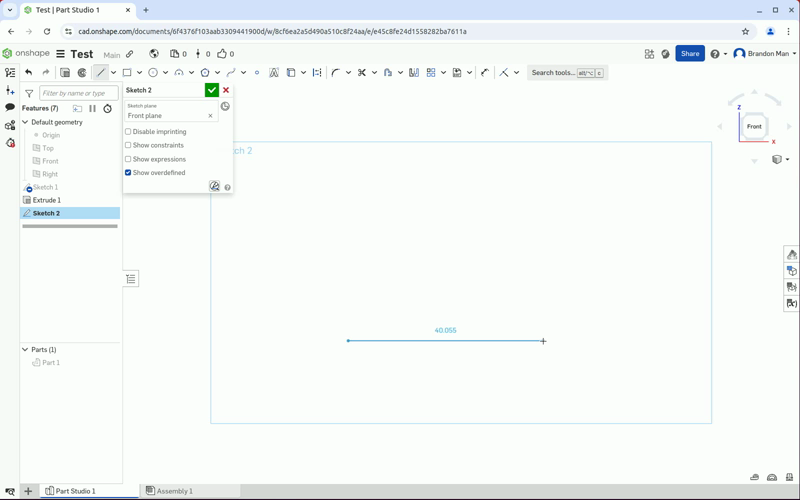
click(543, 340)
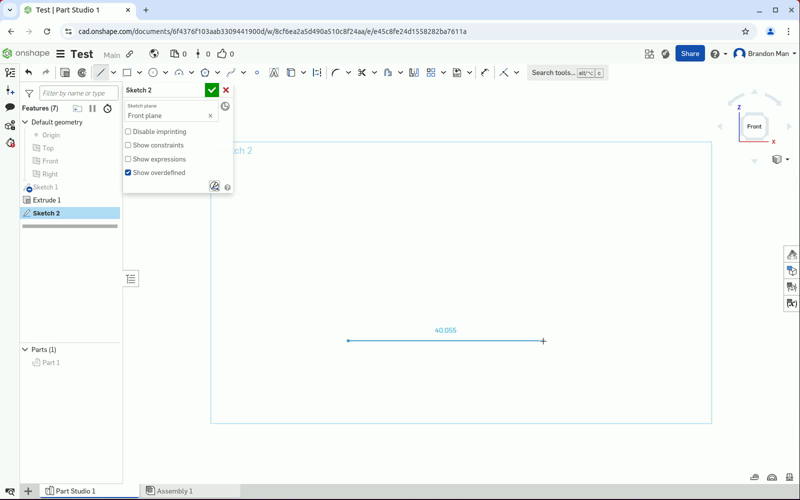
key_up(shift)
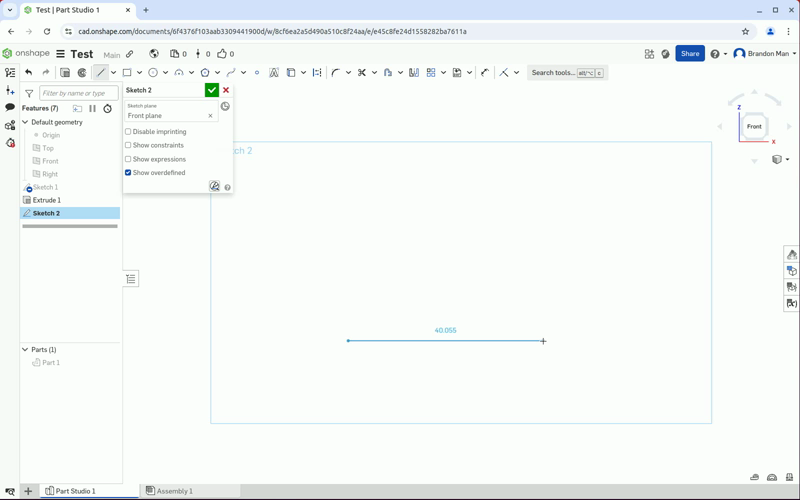
key_down(shift)
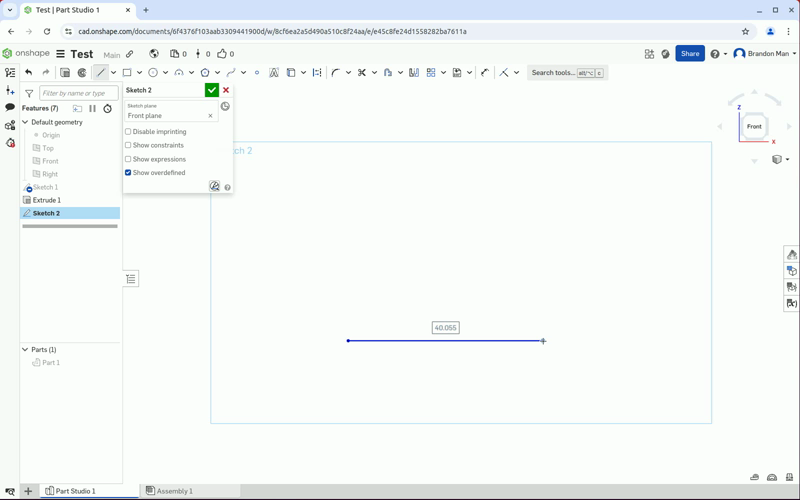
mouse_move(543, 221)
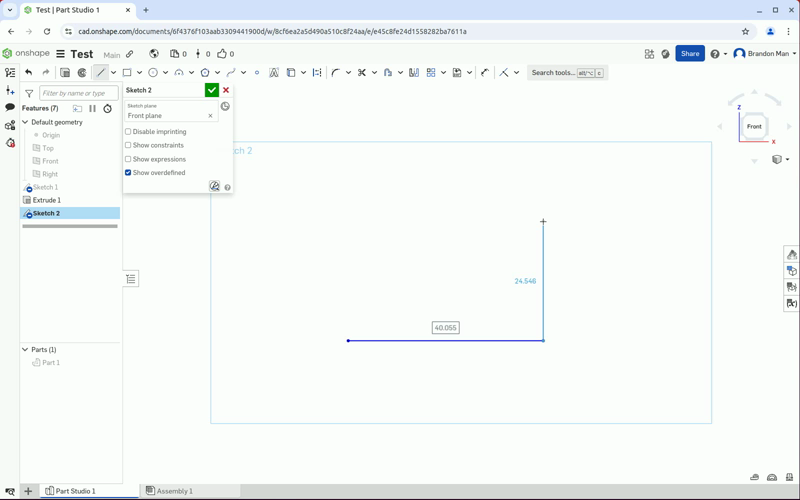
click(543, 221)
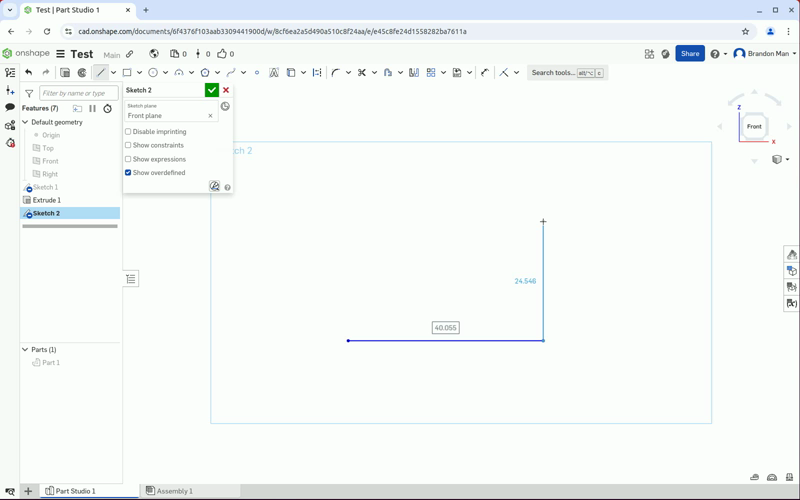
key_up(shift)
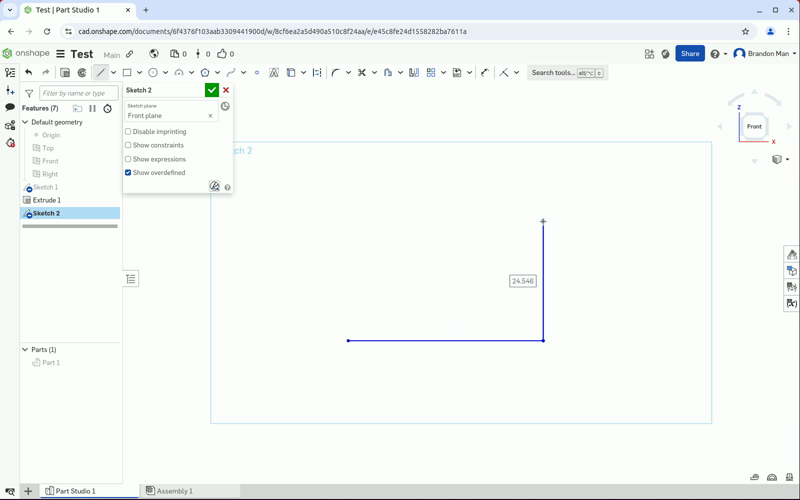
key_down(shift)
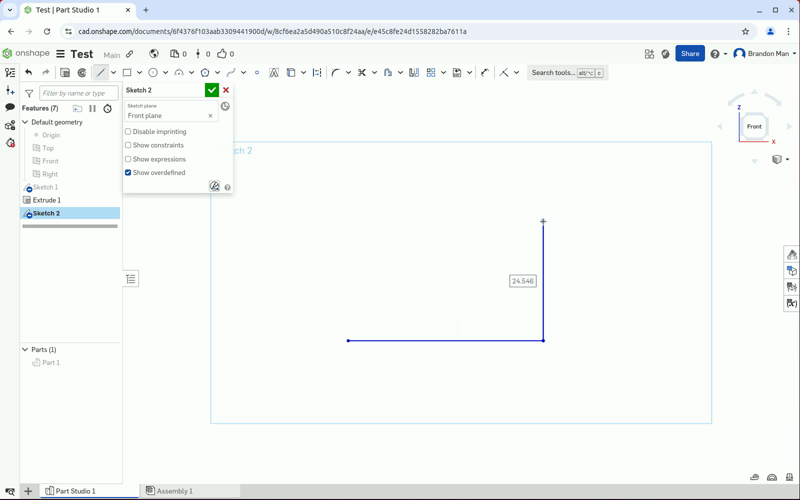
mouse_move(348, 221)
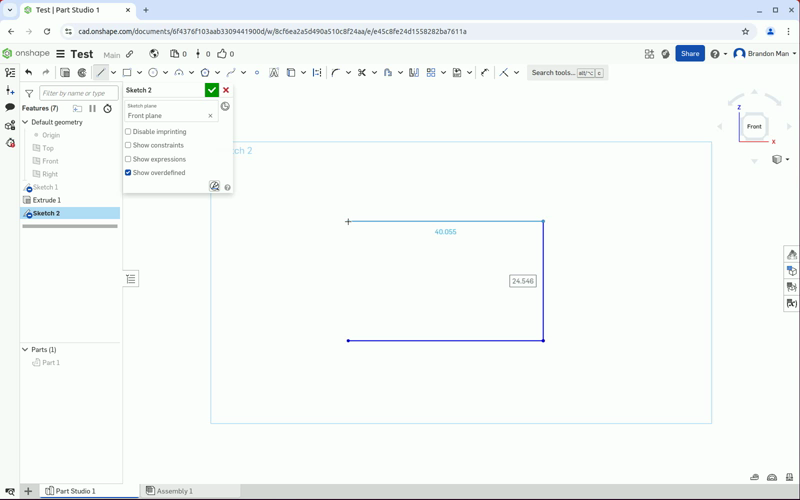
click(348, 221)
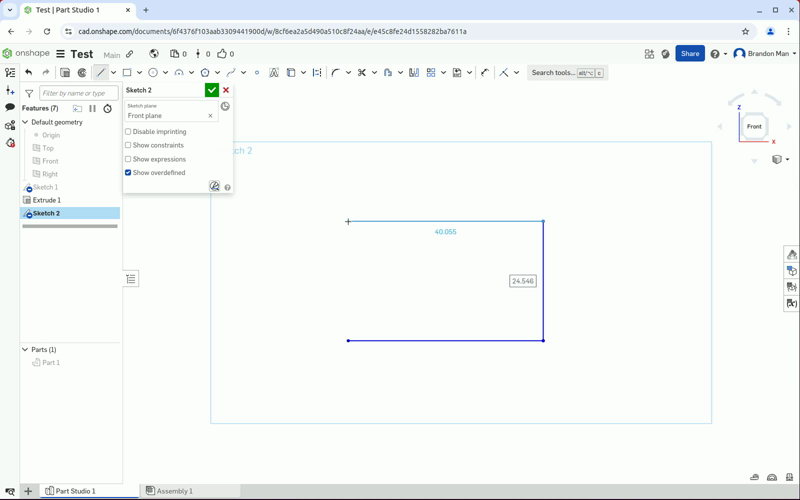
key_up(shift)
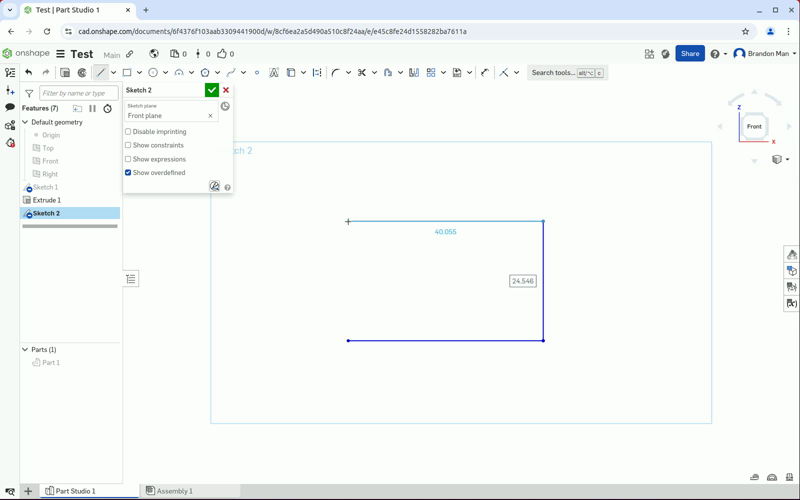
key_down(shift)
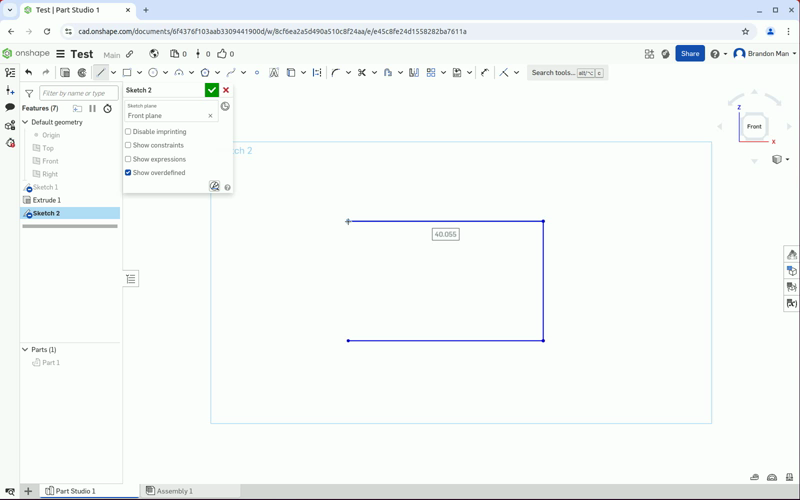
mouse_move(348, 340)
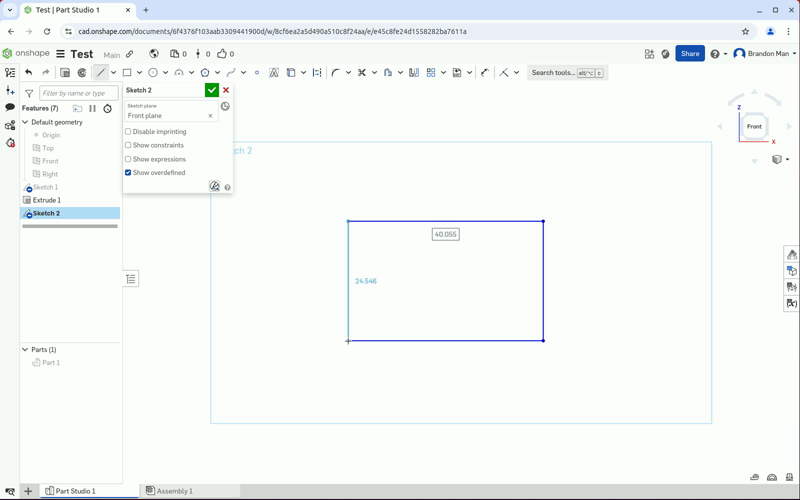
key_up(shift)
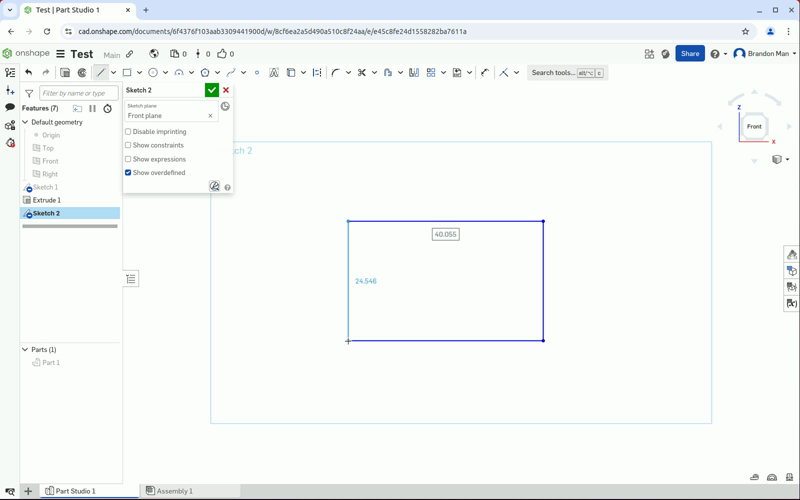
click(348, 340)
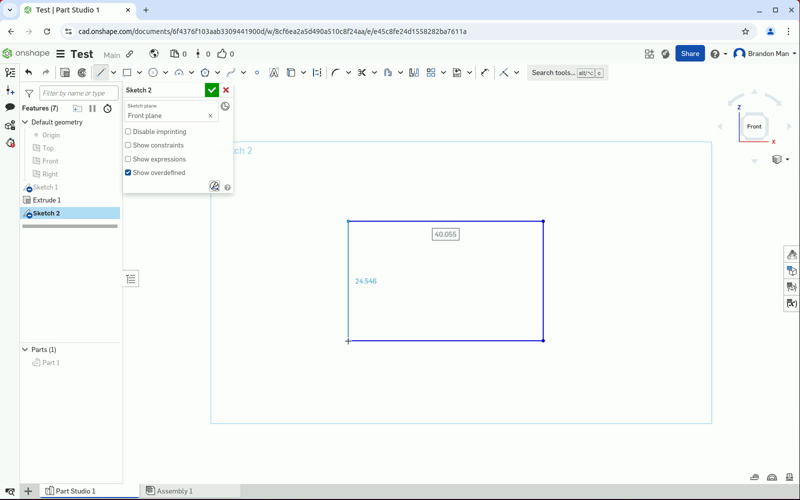
key(esc)
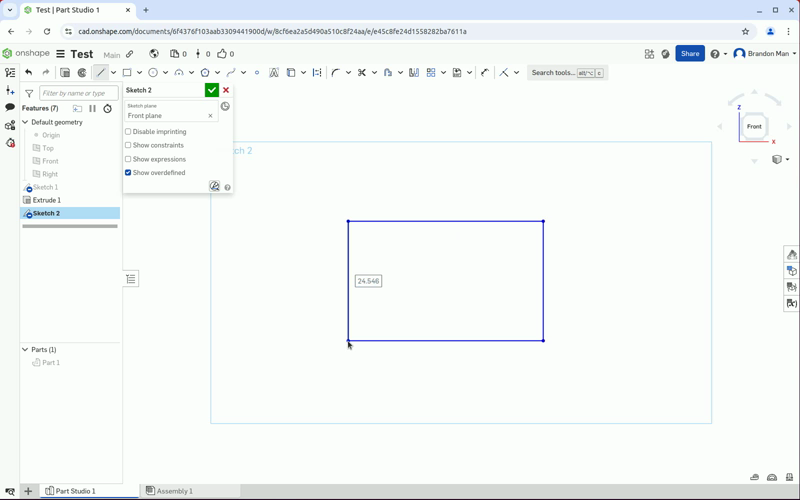
mouse_move(412, 255)
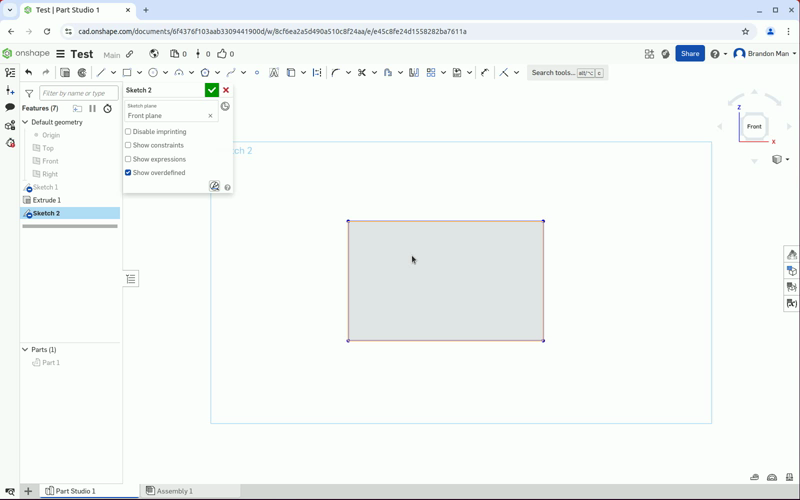
click(412, 255)
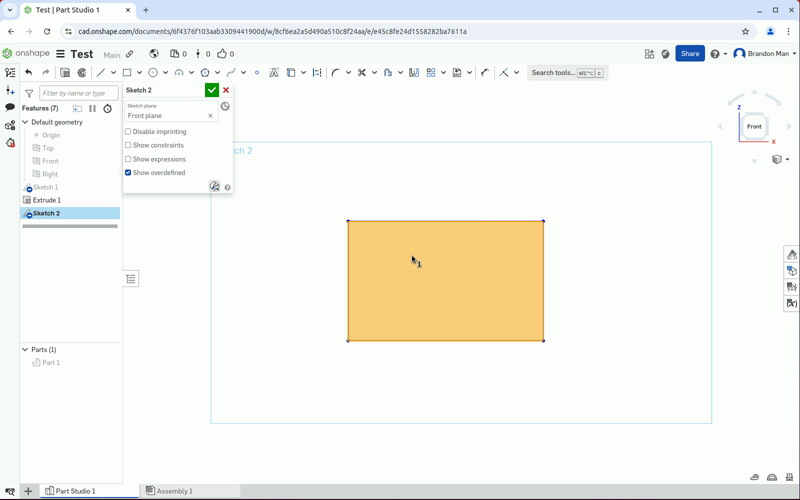
mouse_move(73, 352)
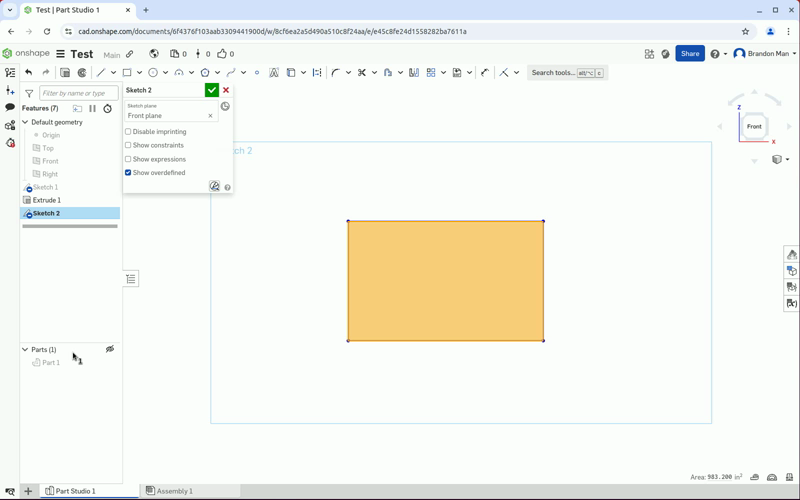
key(shift+y)
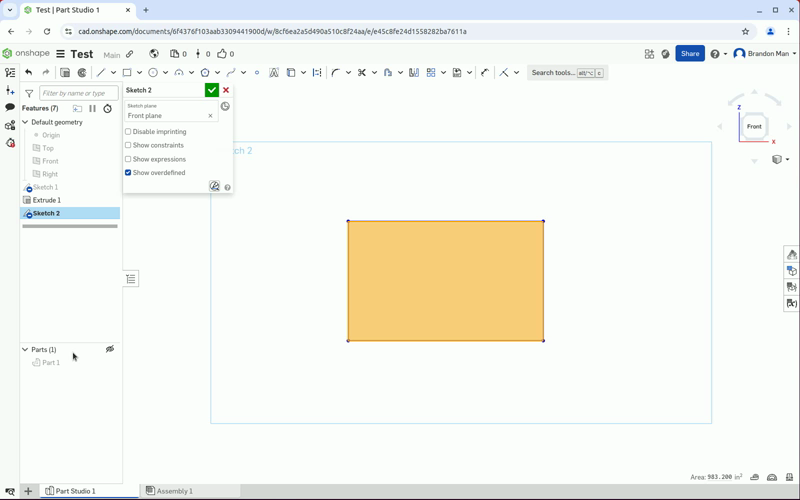
key(shift+e)
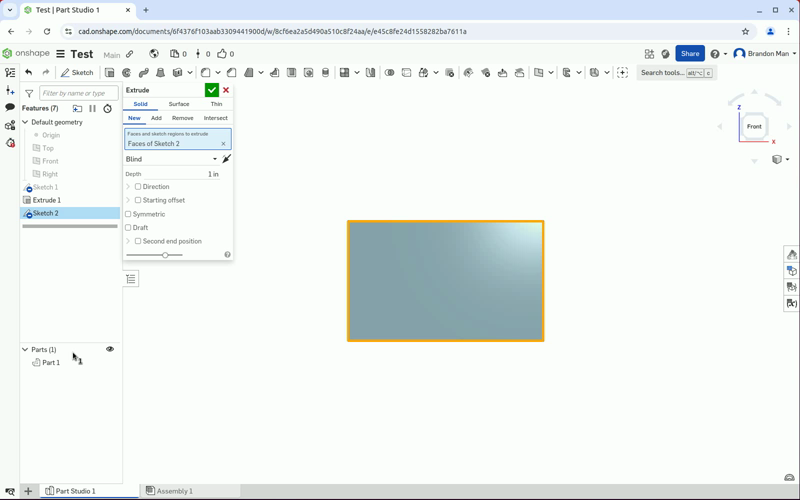
mouse_move(143, 106)
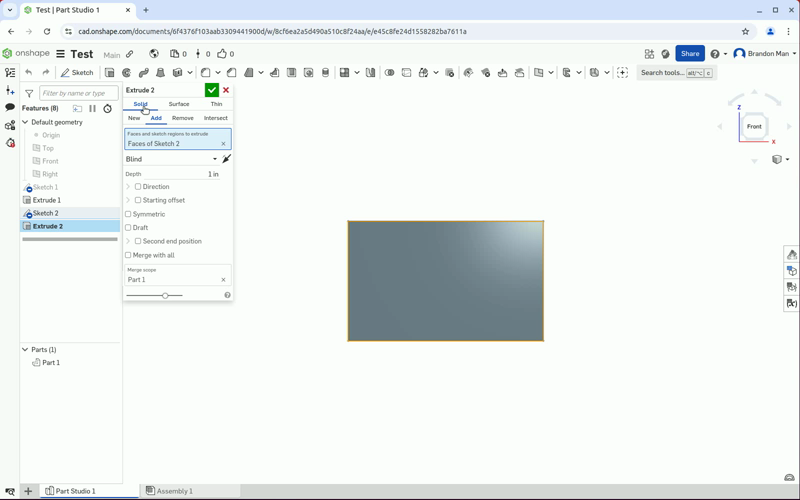
click(143, 106)
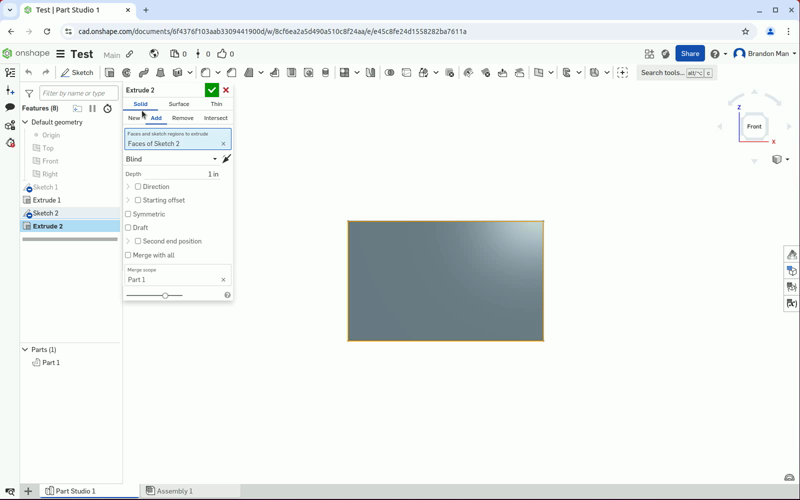
mouse_move(137, 120)
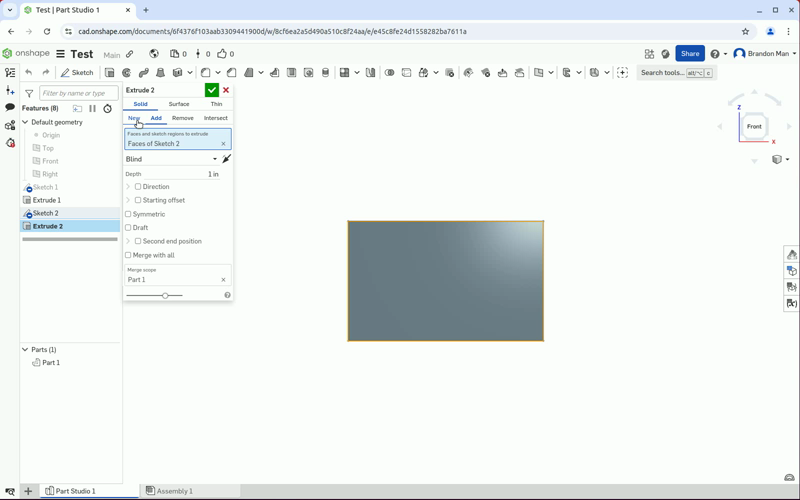
click(137, 120)
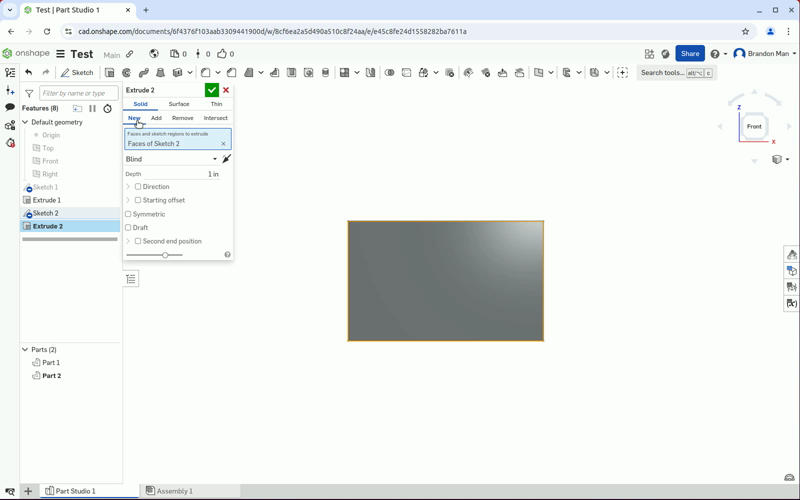
key(tab, 4)
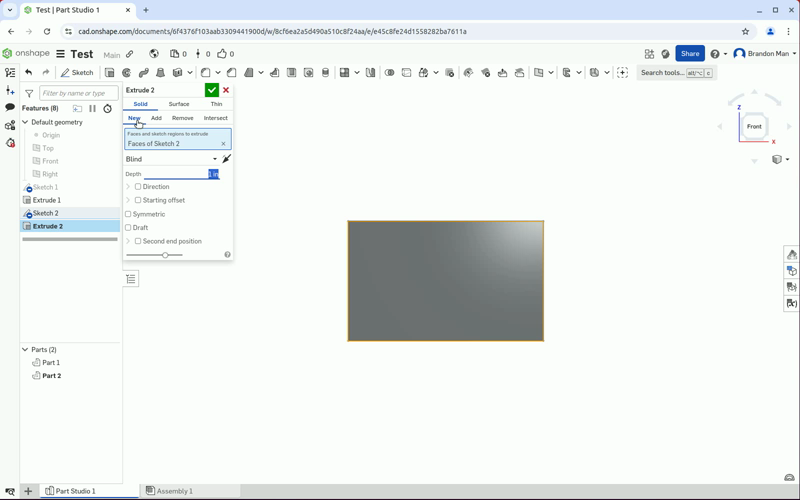
text(0.722)
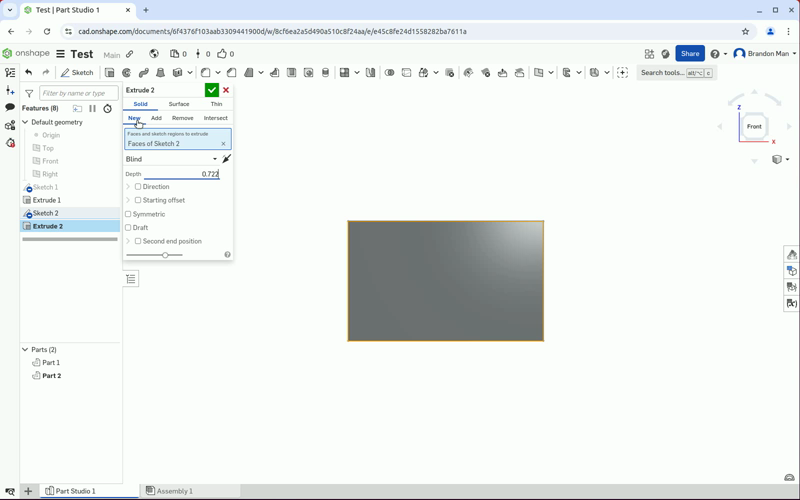
key(enter)
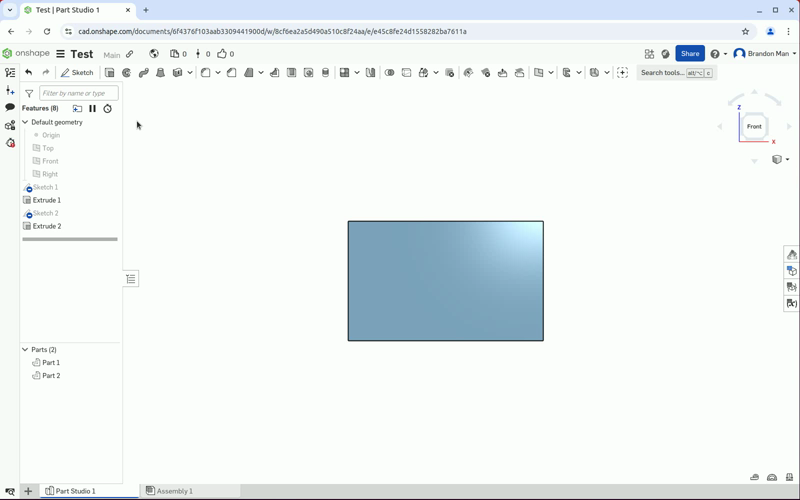
key(shift+h)
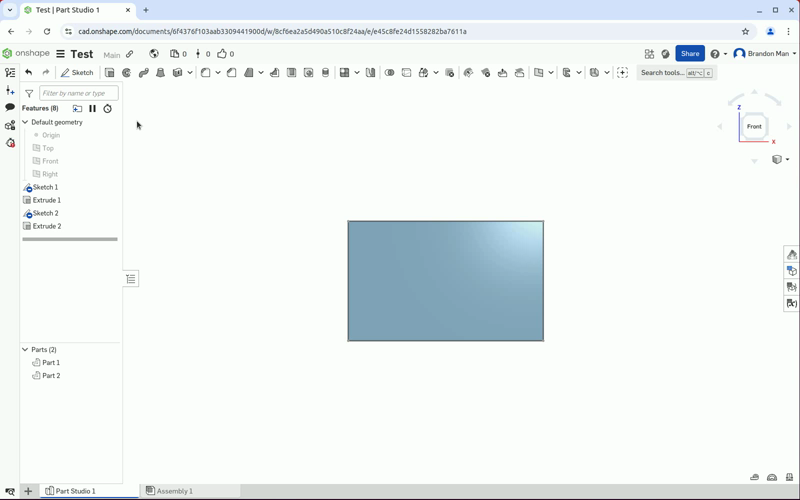
key(shift+h)
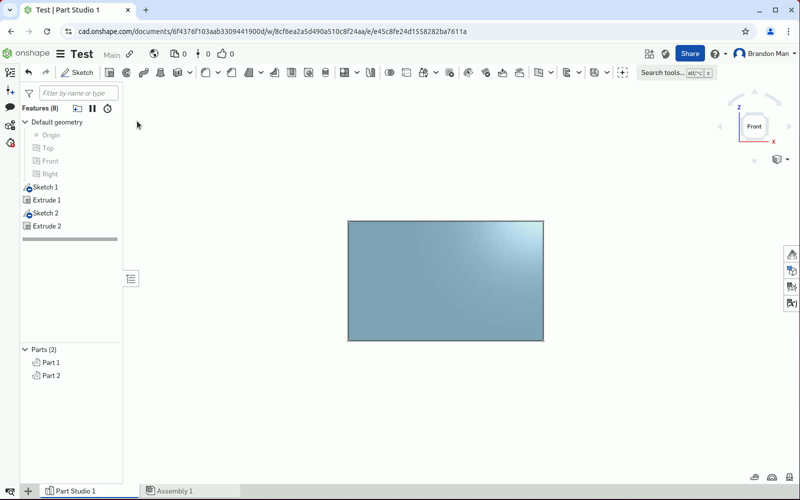
key(shift+7)
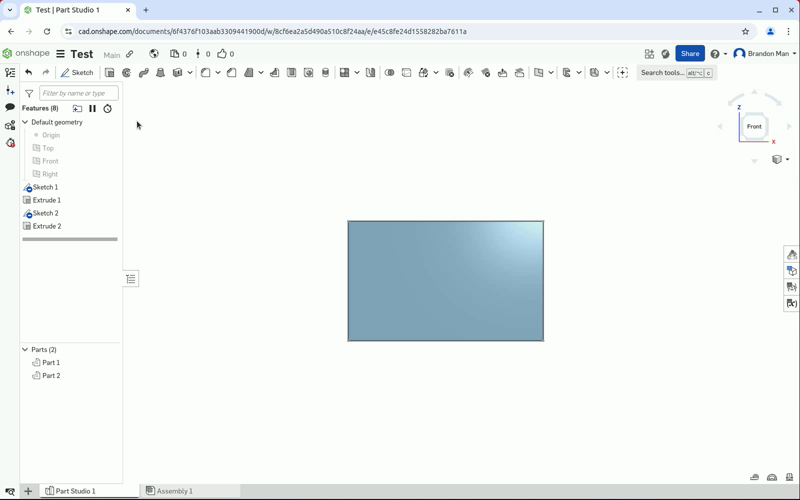
key(left, 2)
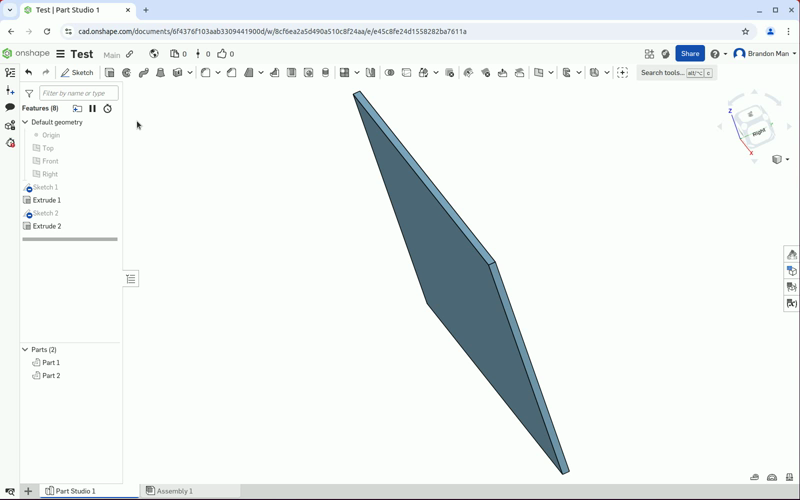
key(down, 2)
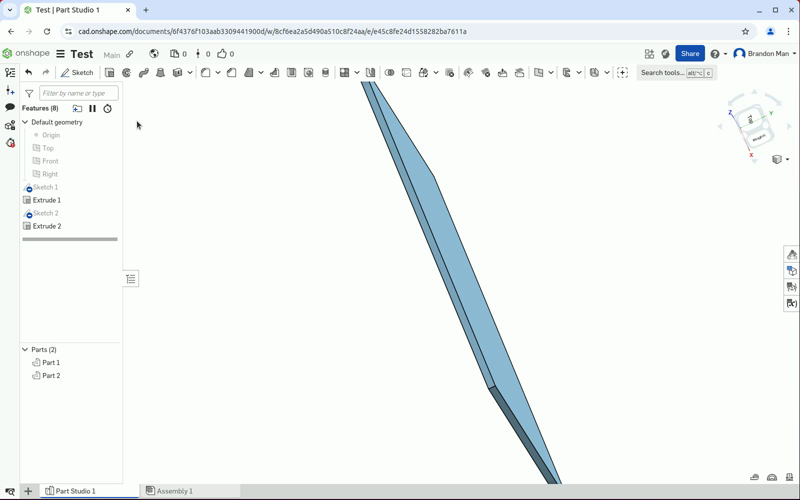
key(up, 2)
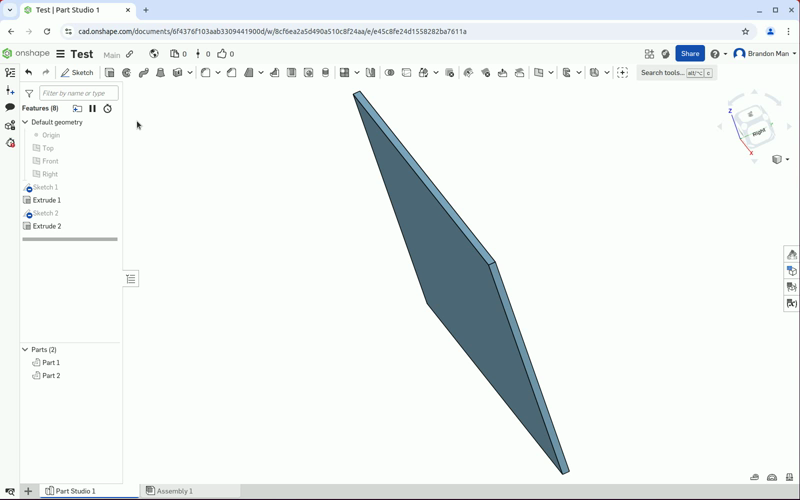
key(right, 2)
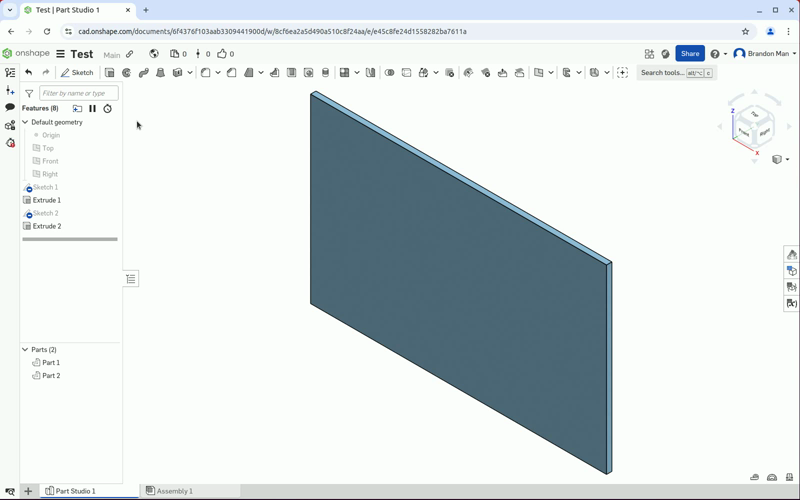
mouse_move(73, 189)
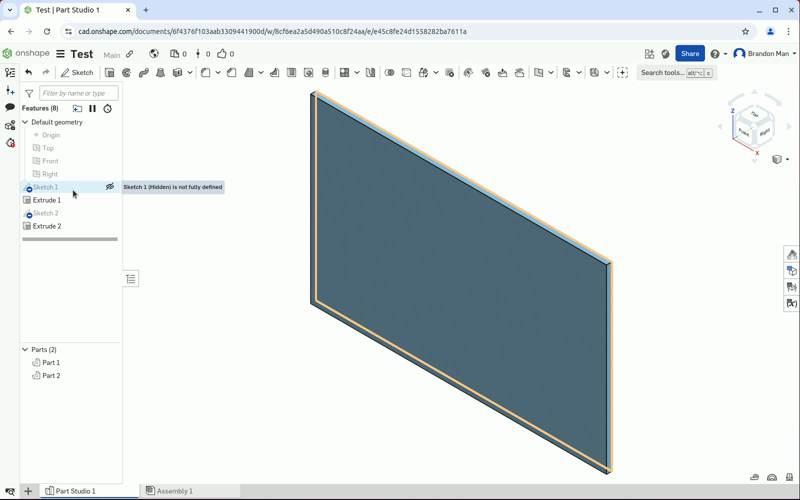
click(73, 189)